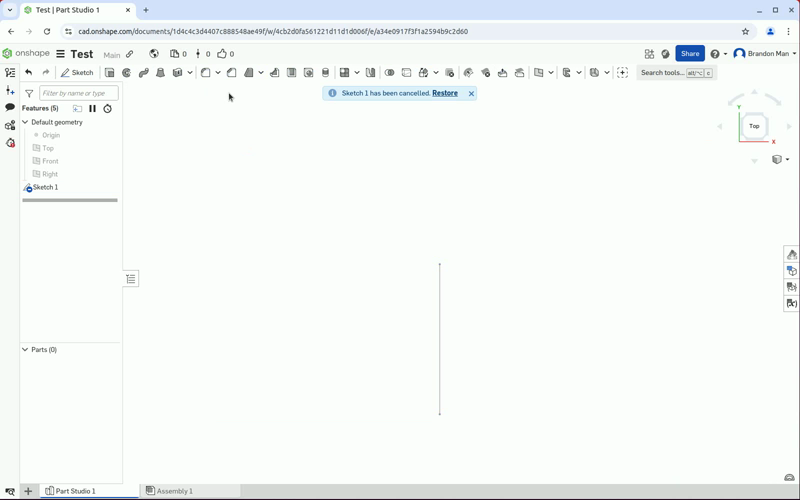
key(shift+h)
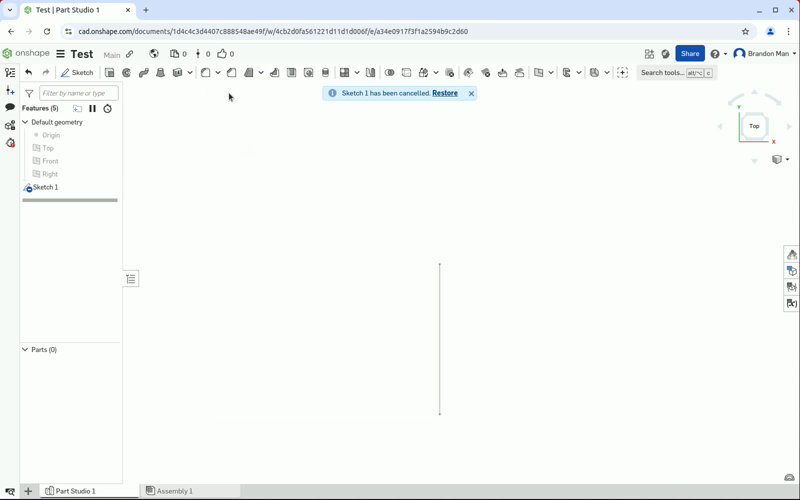
key(shift+s)
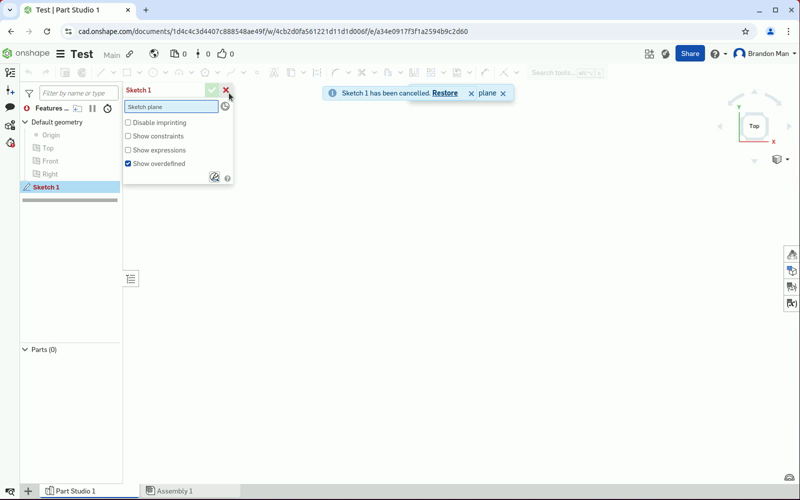
mouse_move(73, 150)
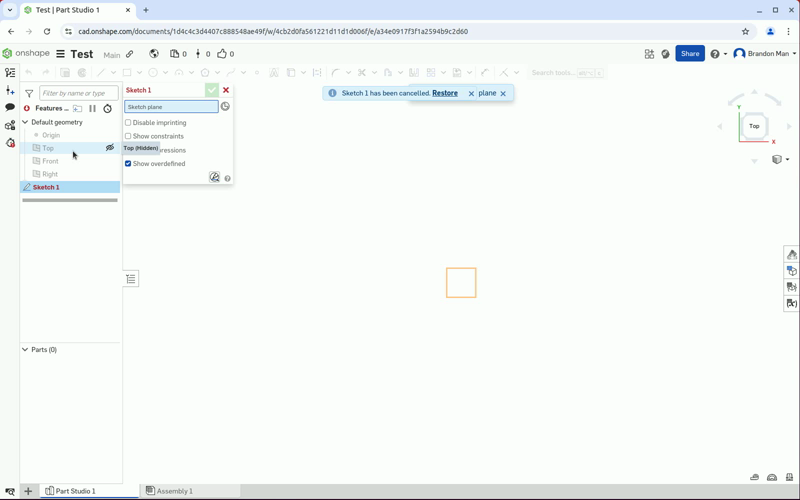
click(73, 150)
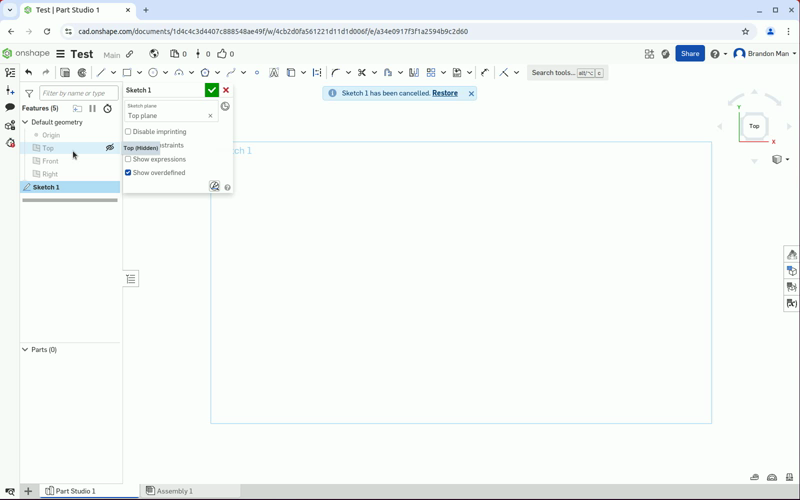
mouse_move(73, 352)
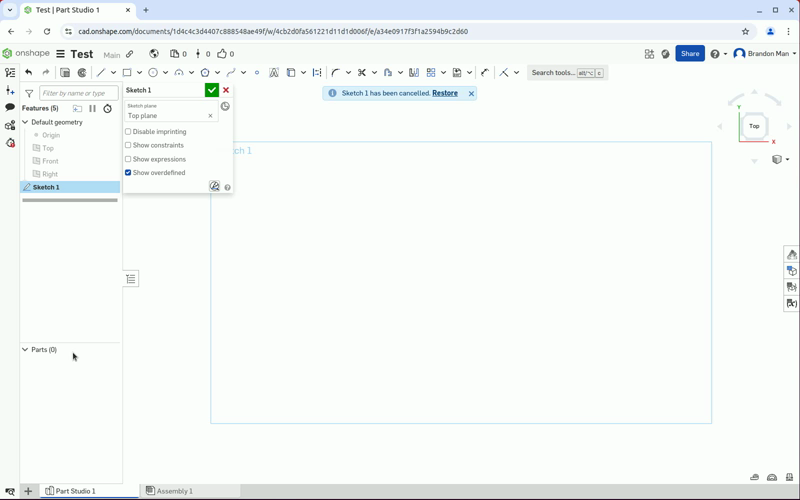
key(y)
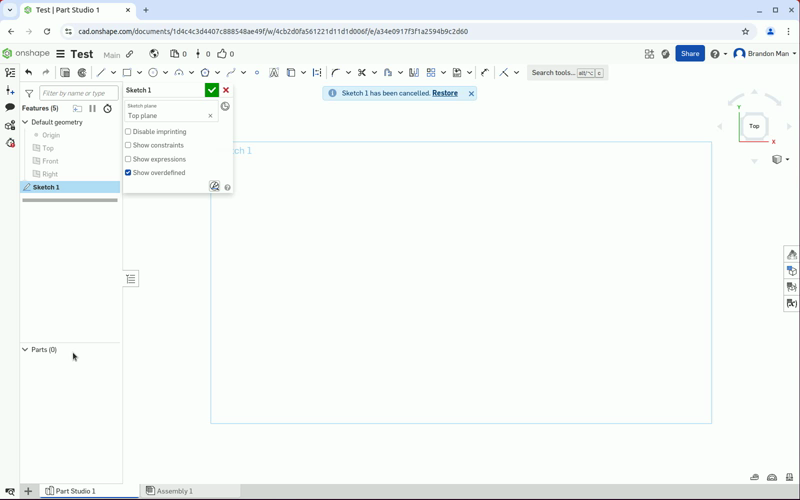
key(c)
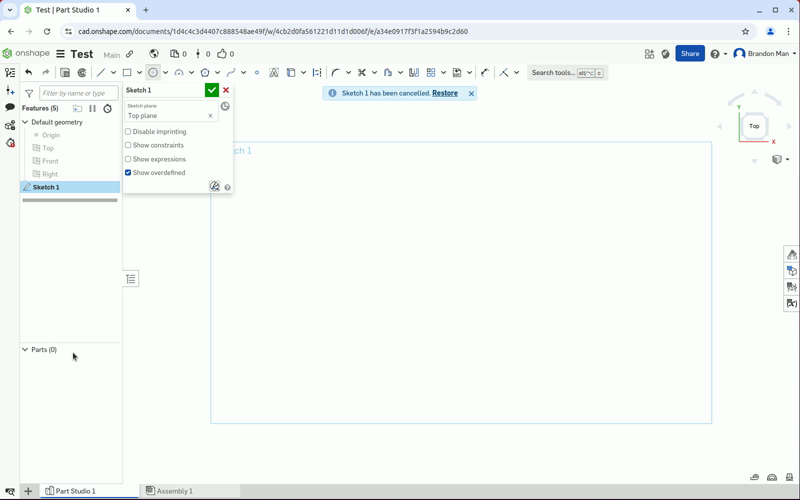
key_down(shift)
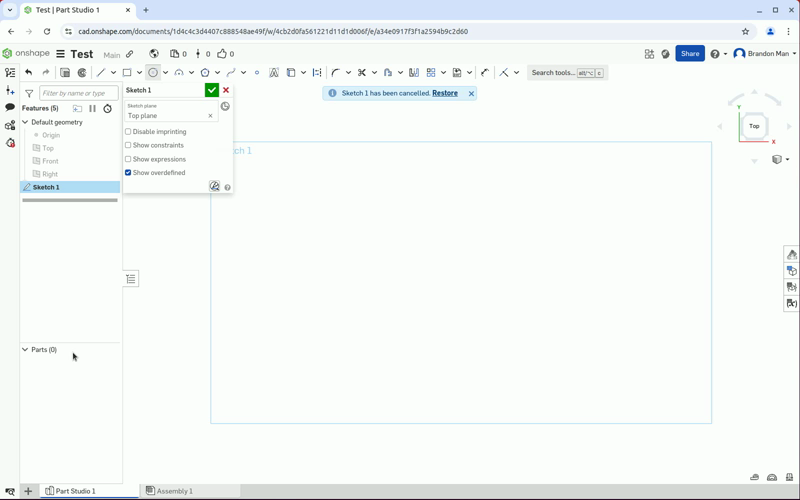
mouse_move(460, 282)
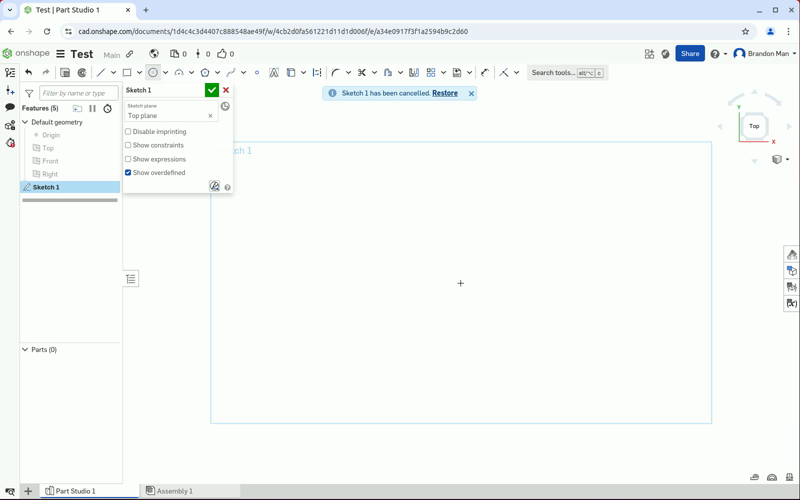
click(460, 282)
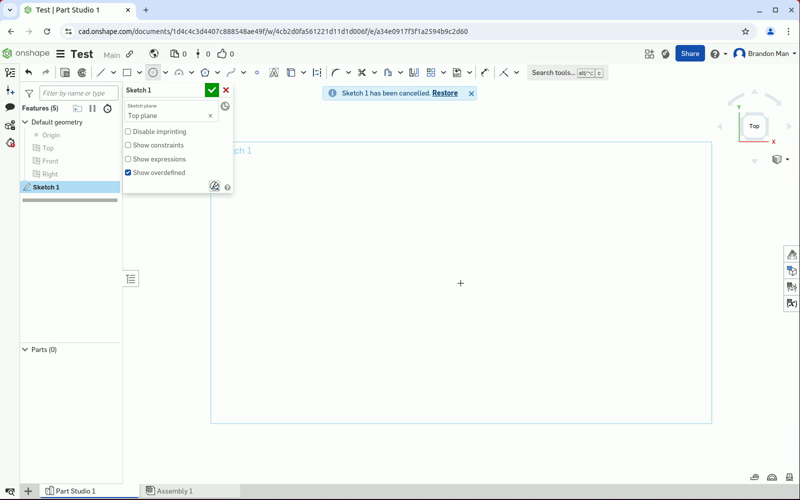
key_up(shift)
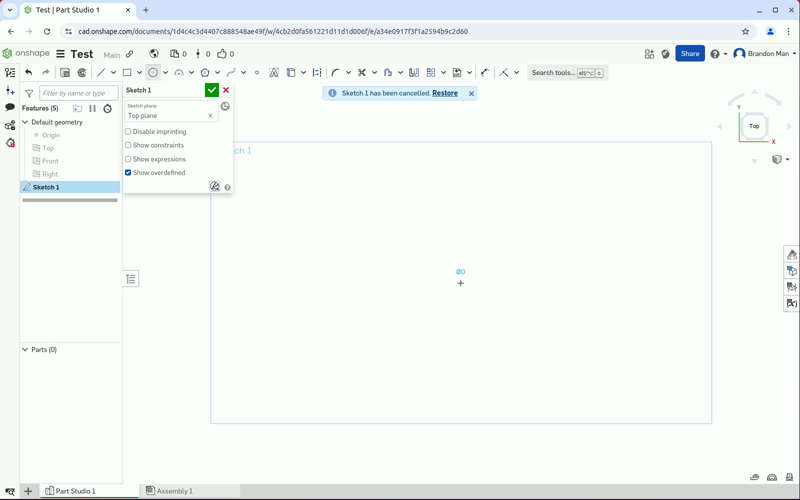
mouse_move(513, 282)
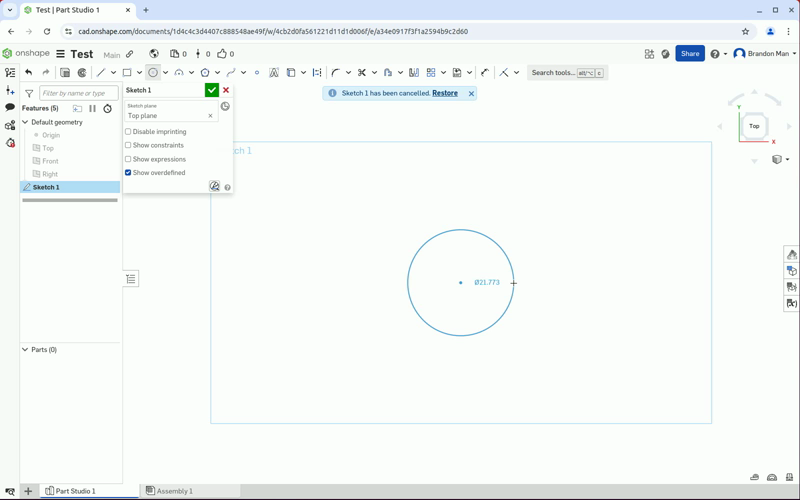
click(513, 282)
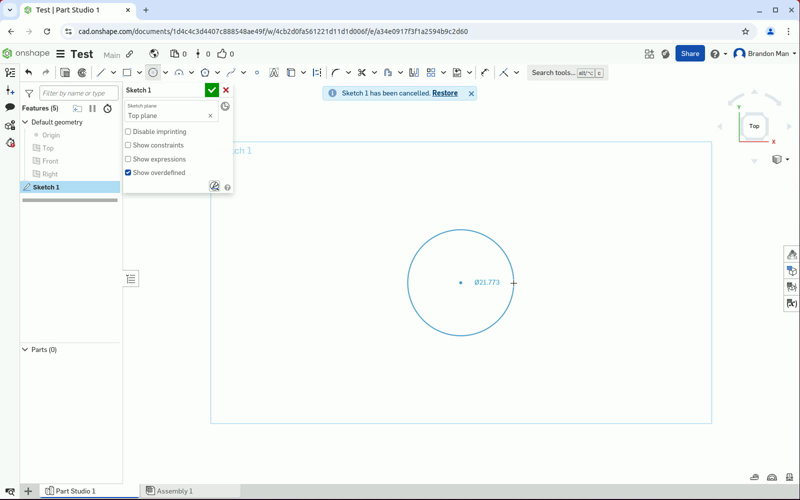
key(esc)
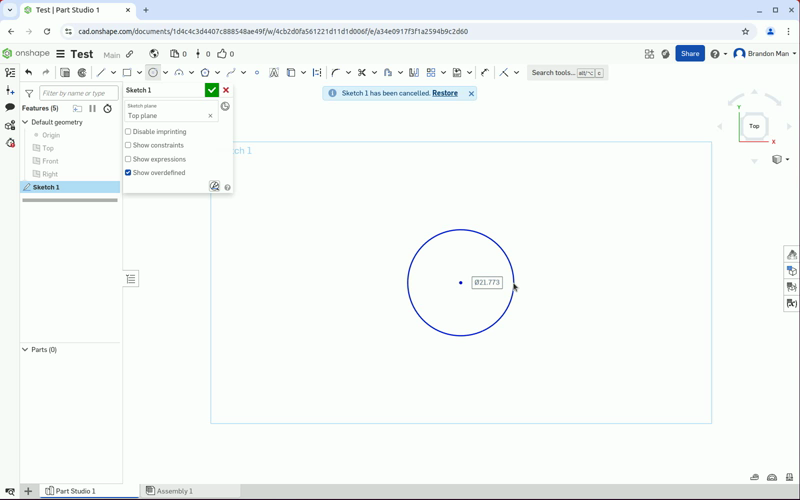
key(c)
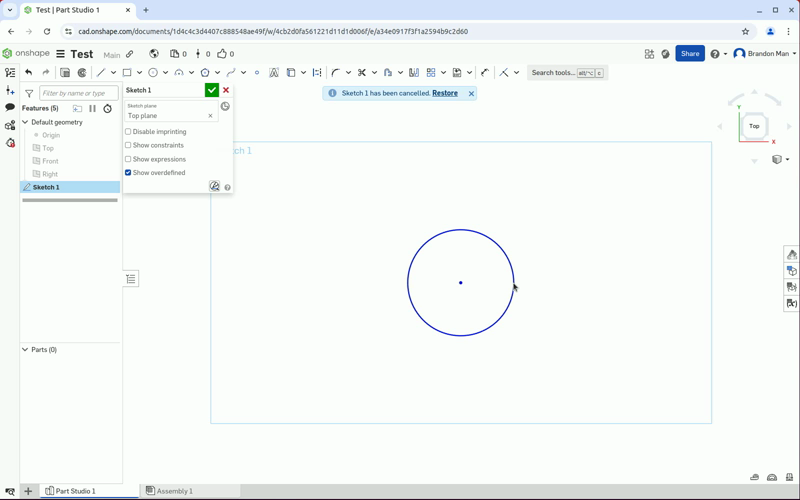
key_down(shift)
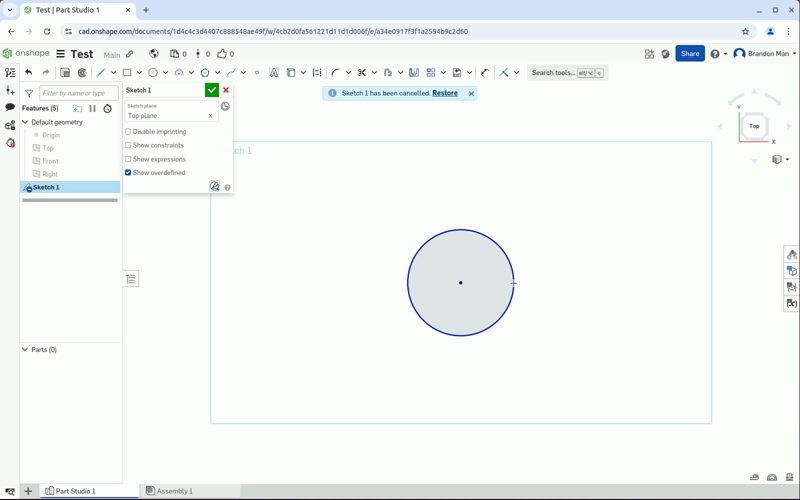
mouse_move(460, 282)
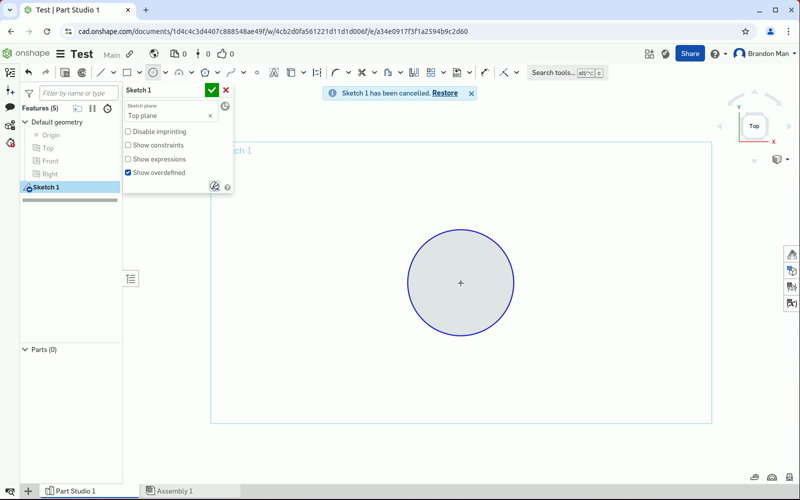
click(460, 282)
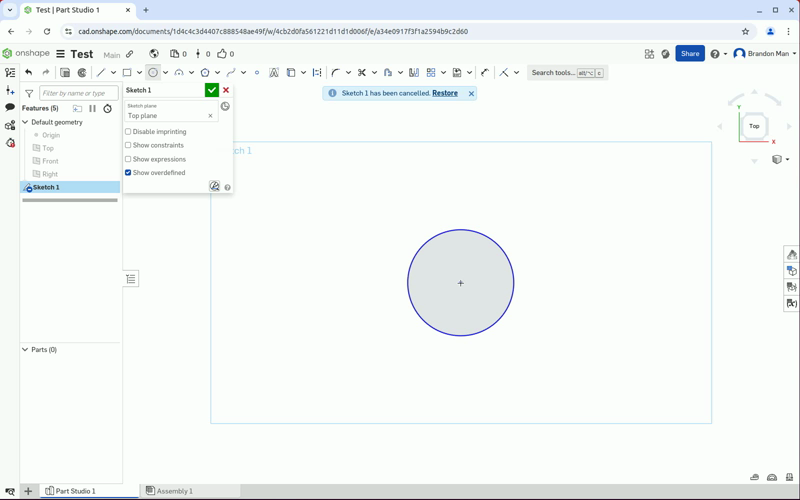
key_up(shift)
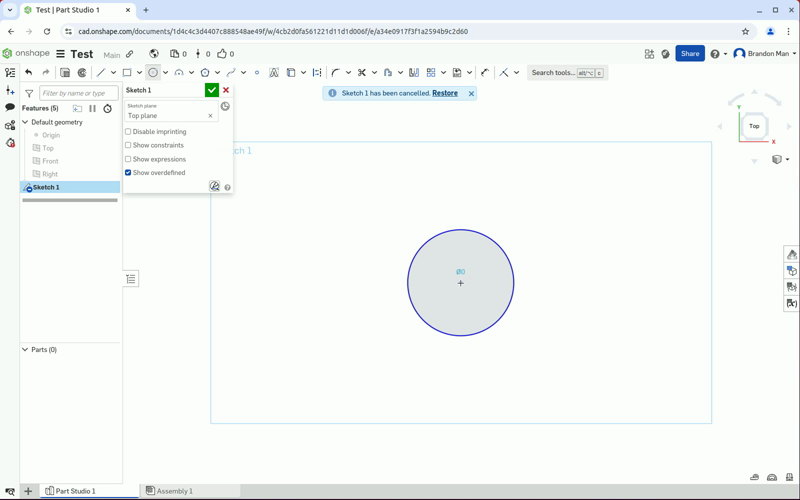
mouse_move(487, 282)
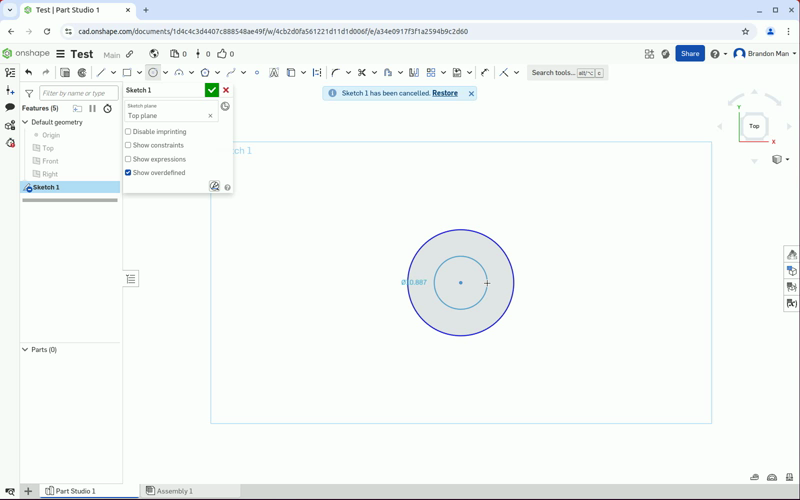
click(487, 282)
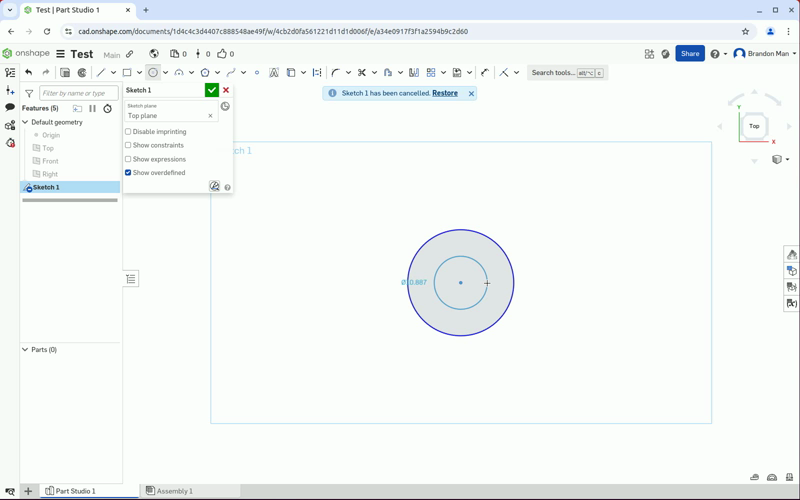
key(esc)
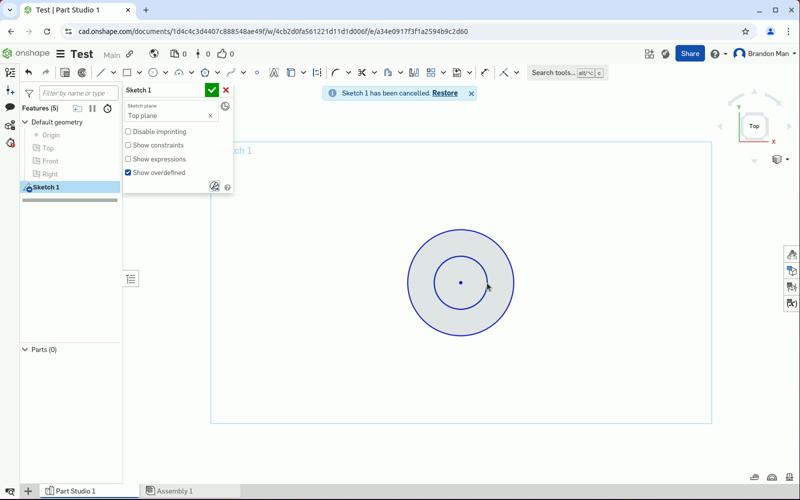
mouse_move(432, 295)
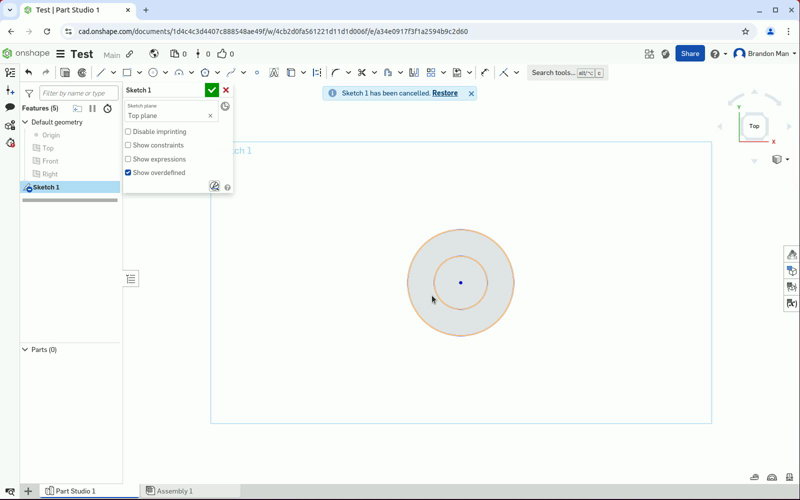
click(432, 295)
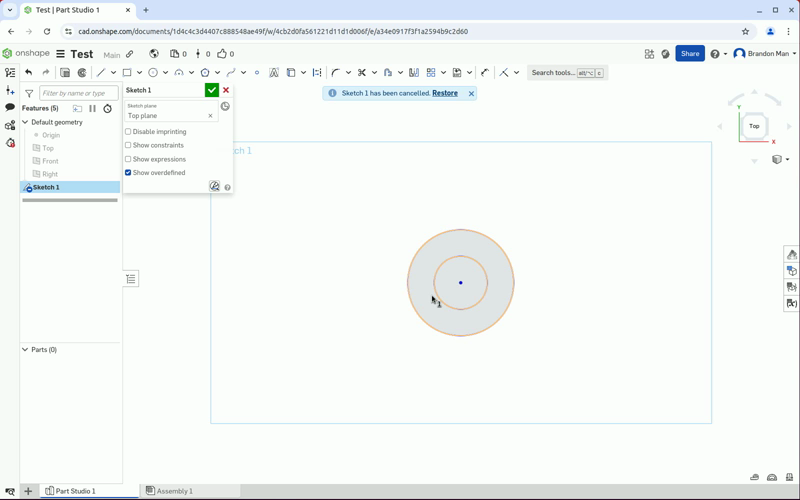
mouse_move(73, 352)
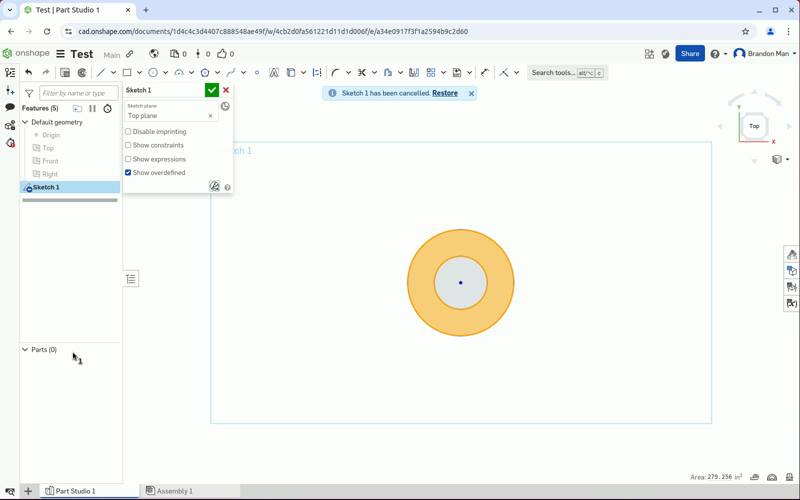
key(shift+y)
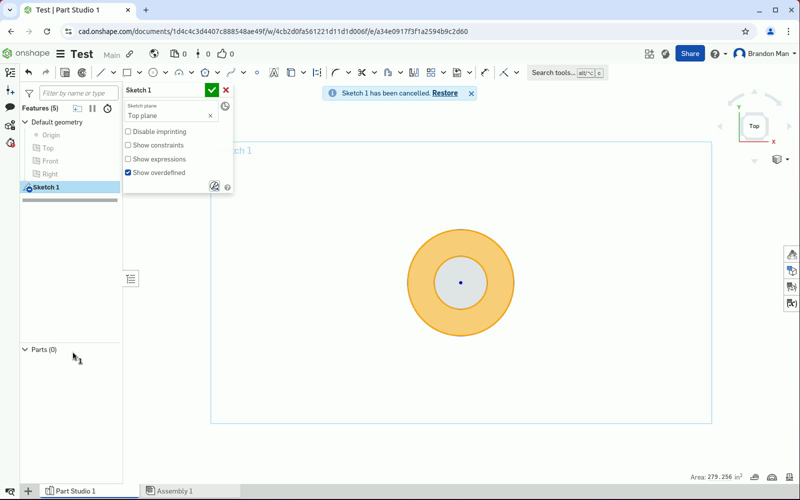
key(shift+e)
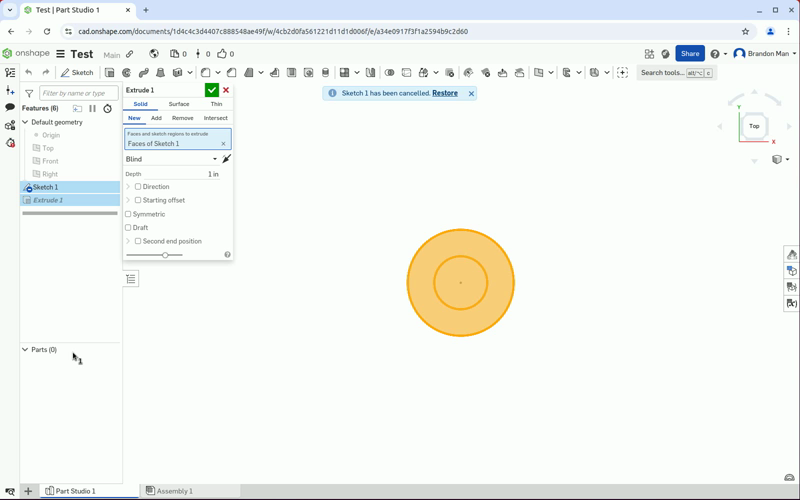
mouse_move(143, 106)
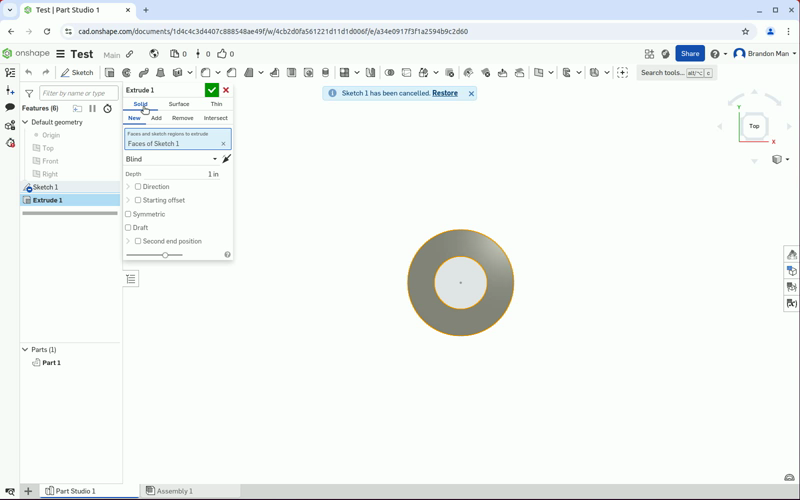
click(143, 106)
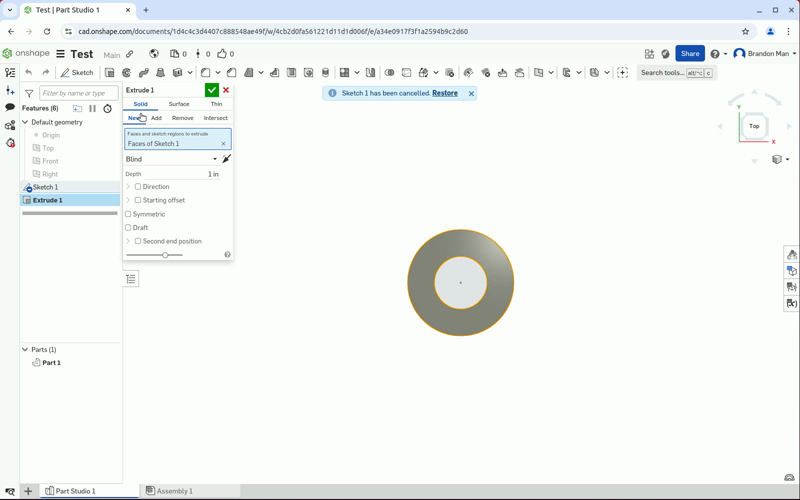
mouse_move(137, 120)
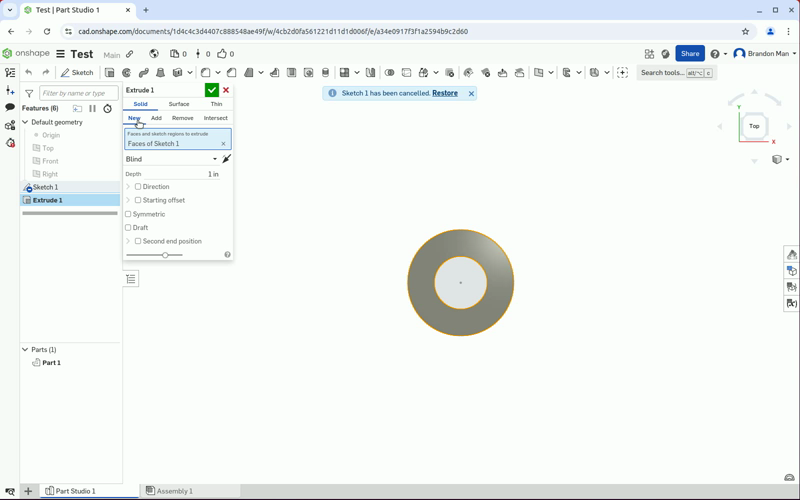
click(137, 120)
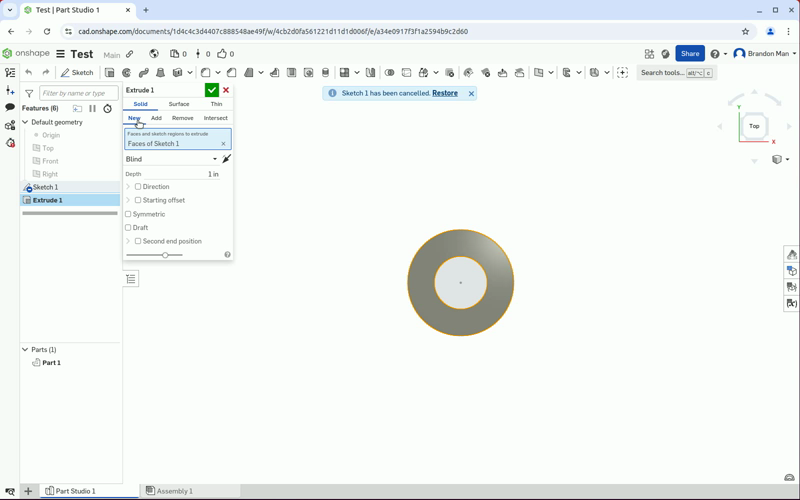
key(tab, 4)
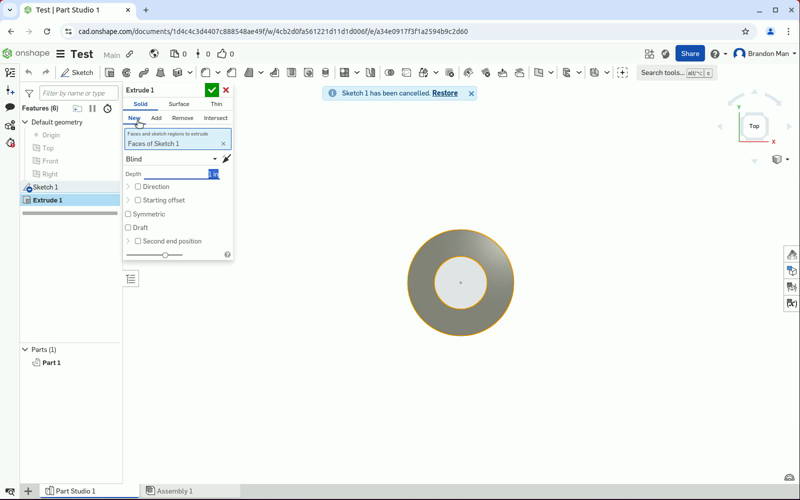
text(10.832)
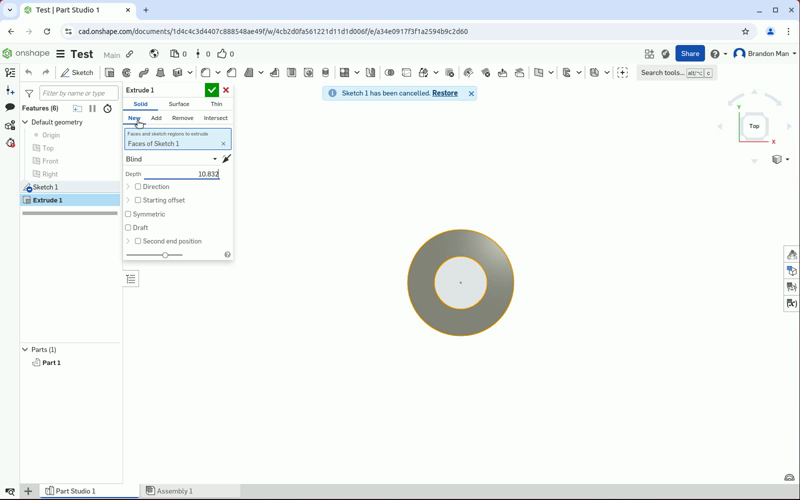
key(enter)
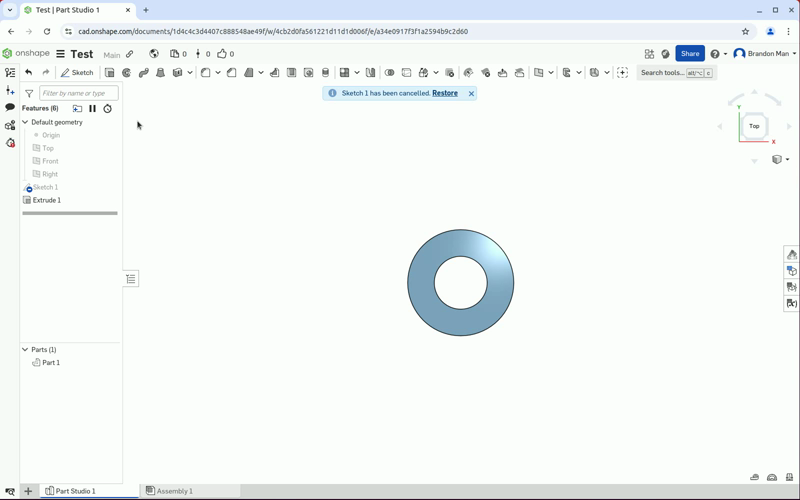
key(shift+h)
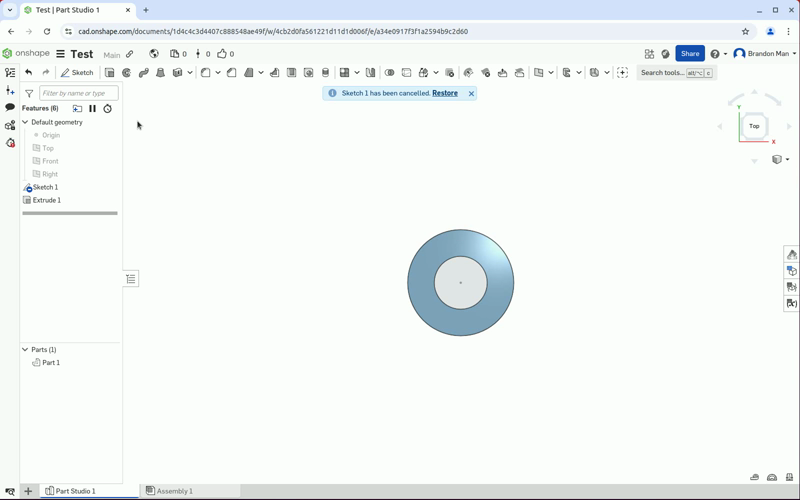
key(shift+h)
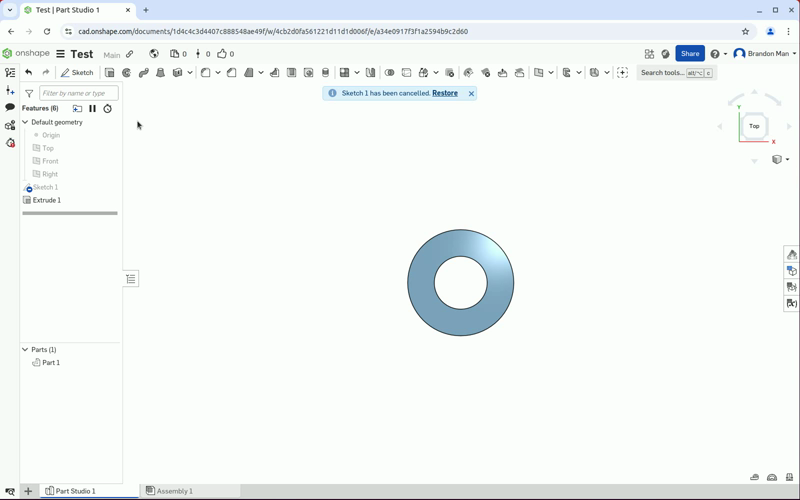
mouse_move(73, 189)
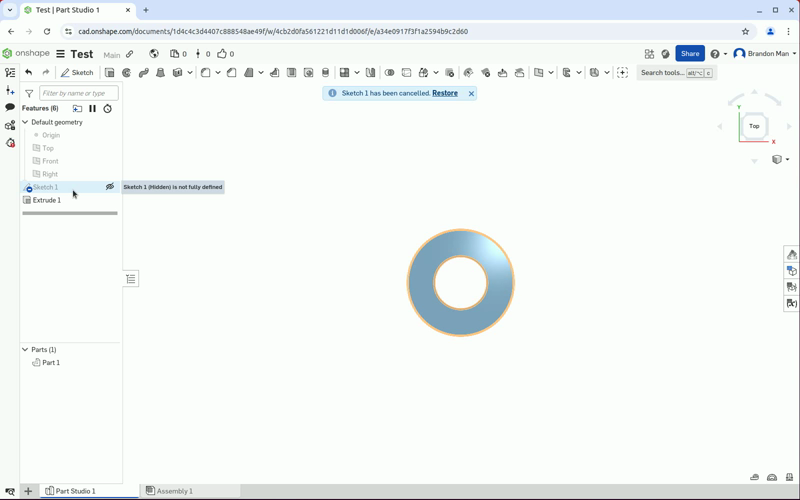
click(73, 189)
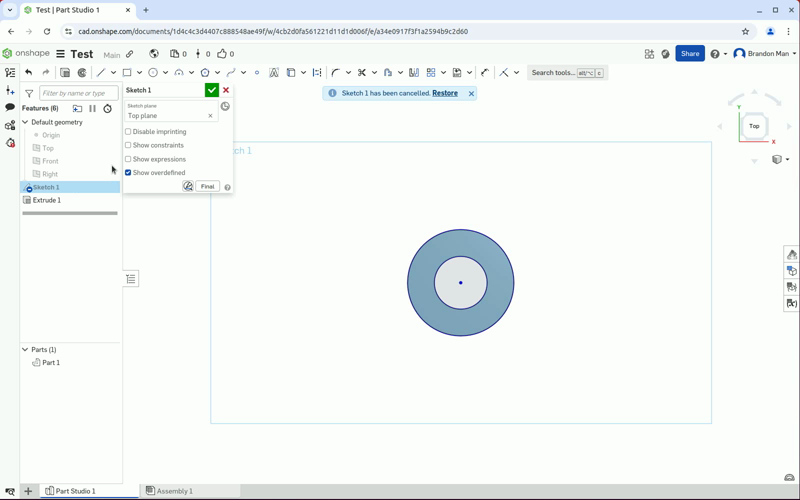
mouse_move(229, 92)
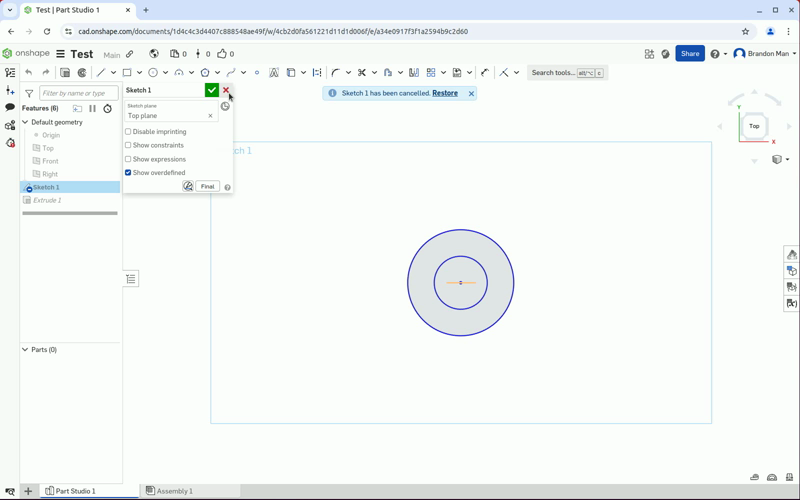
click(229, 92)
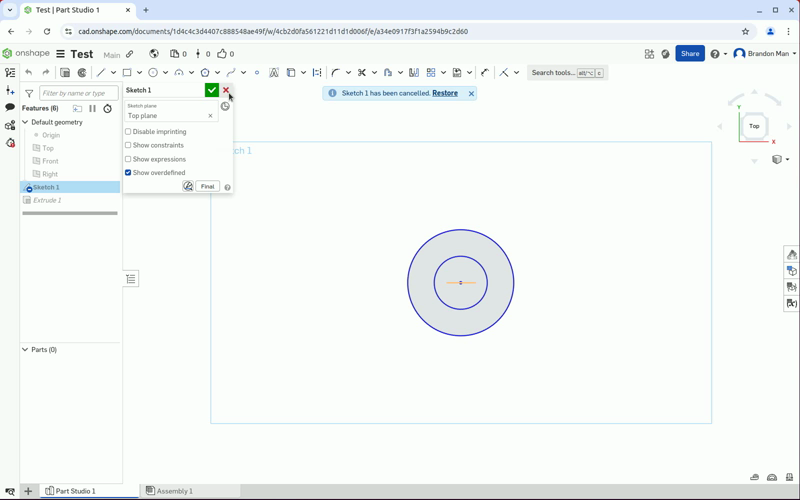
key(shift+s)
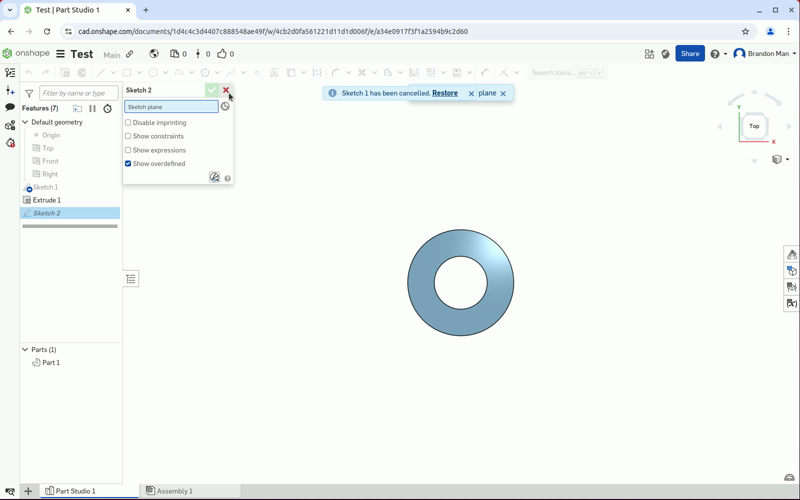
mouse_move(73, 150)
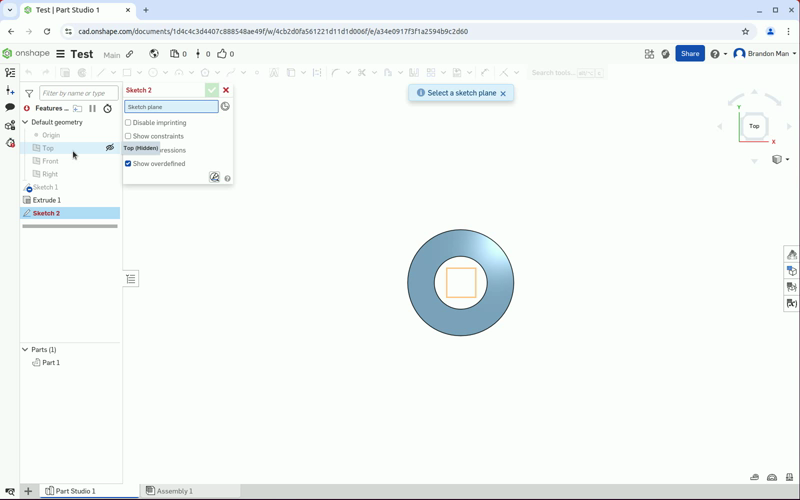
click(73, 150)
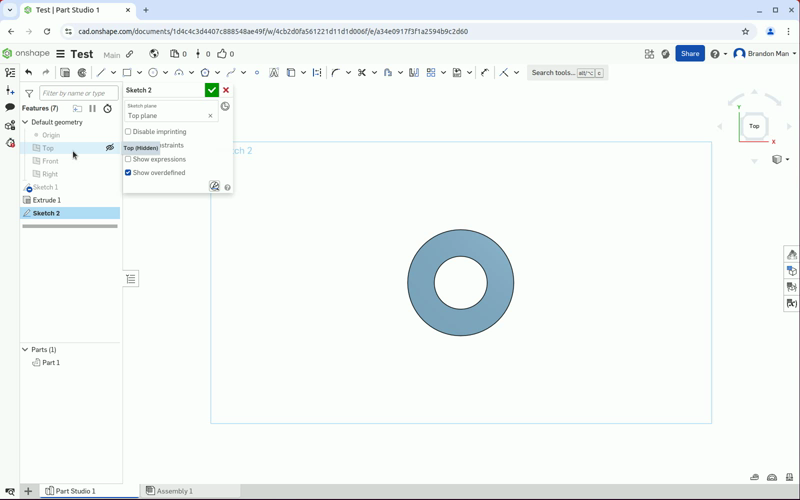
mouse_move(73, 352)
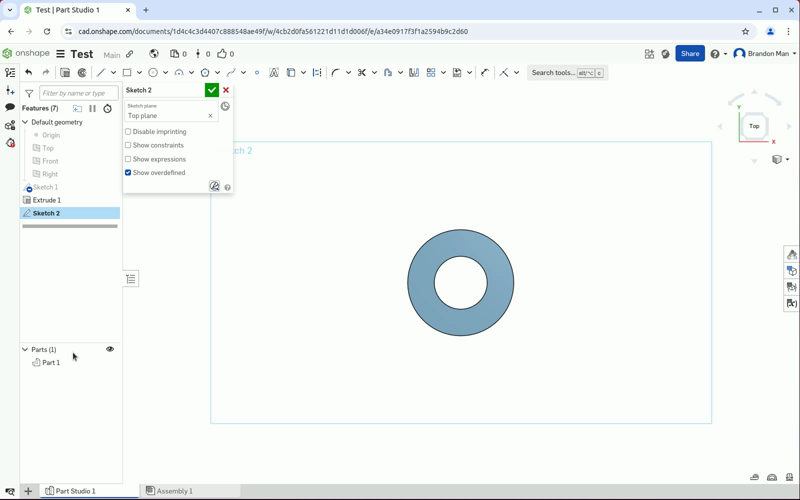
key(y)
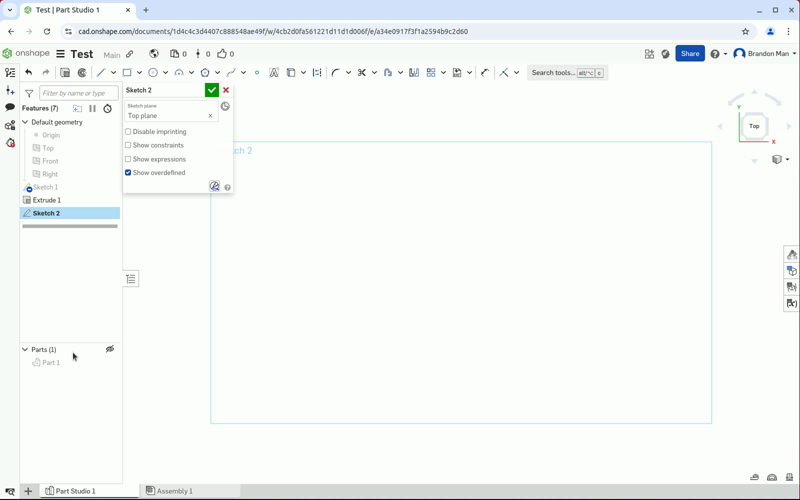
key(l)
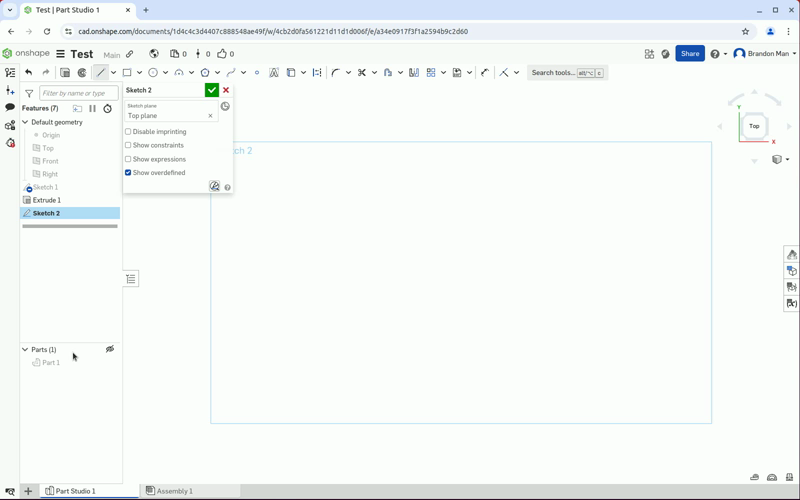
key_down(shift)
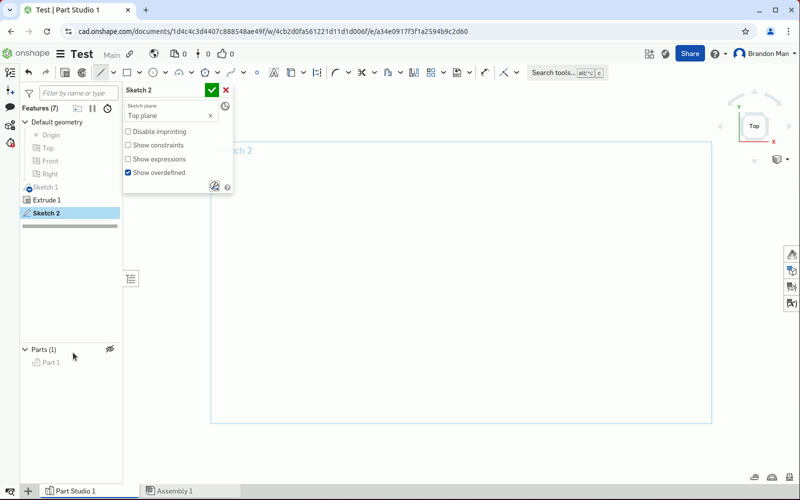
mouse_move(348, 298)
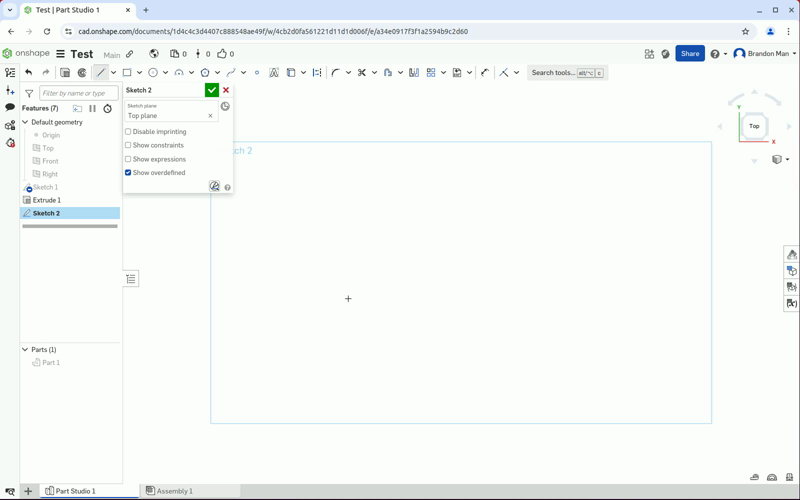
click(348, 298)
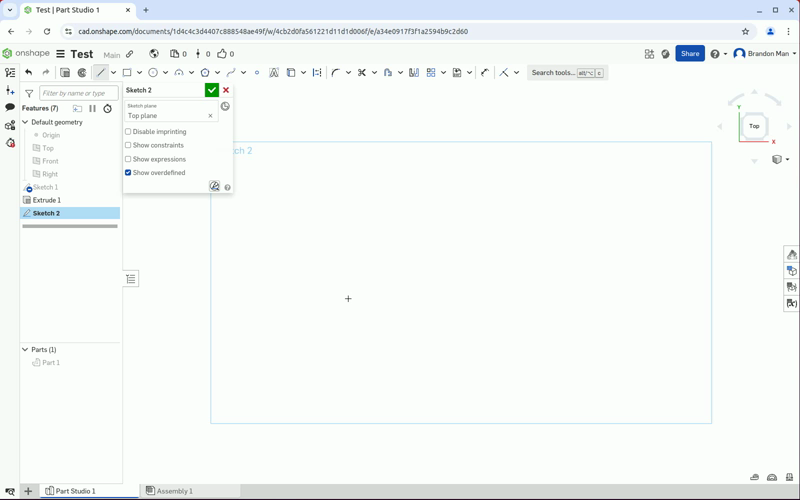
key_up(shift)
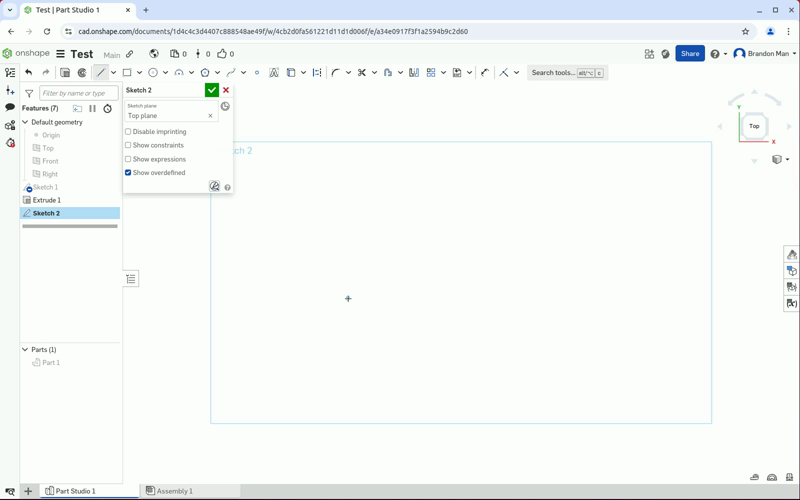
key_down(shift)
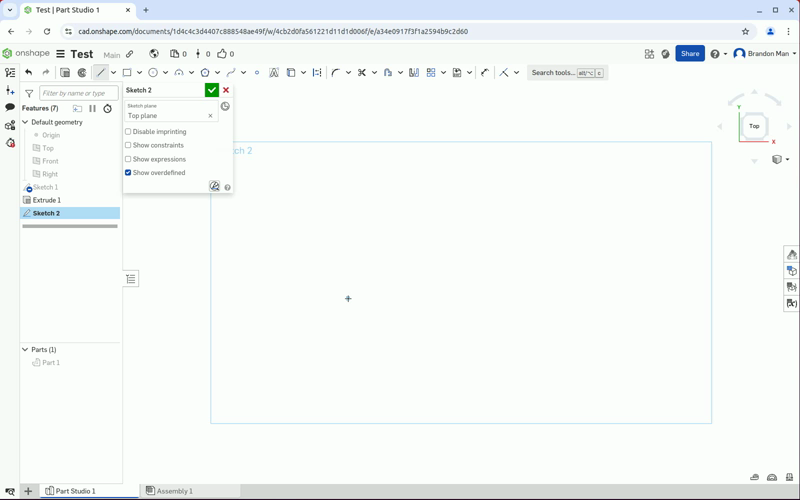
mouse_move(434, 327)
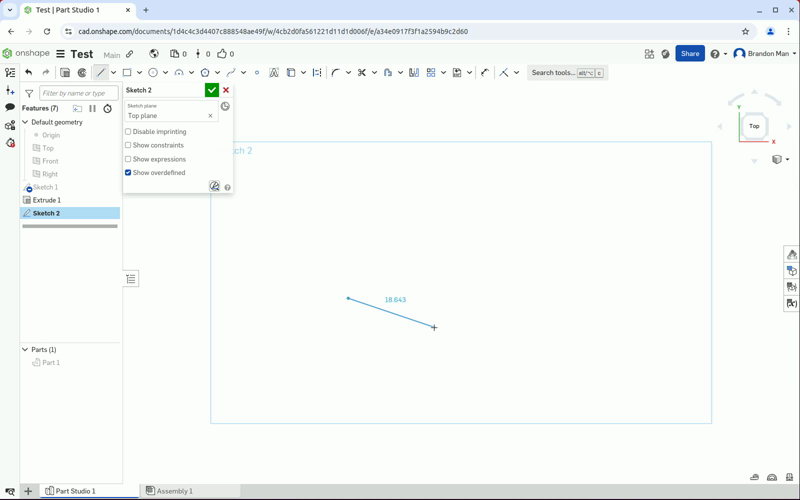
click(434, 327)
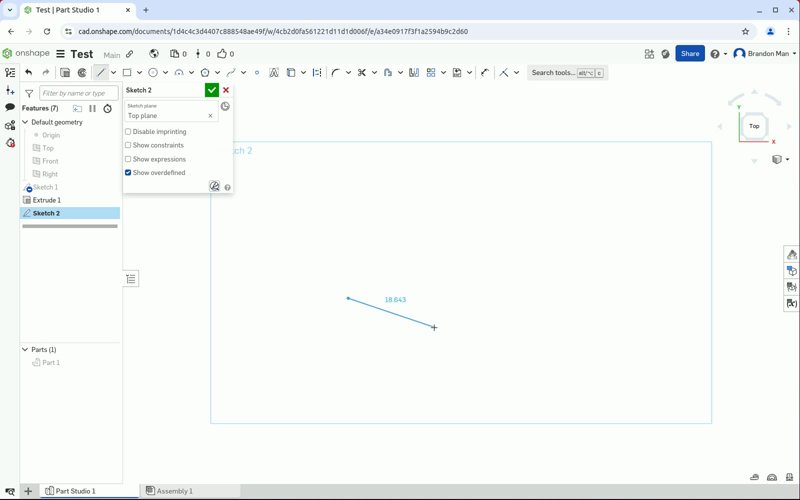
key_up(shift)
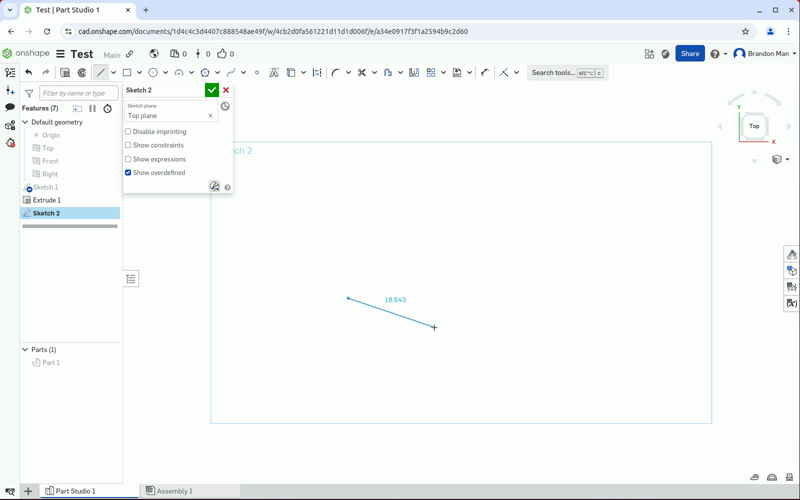
key(esc)
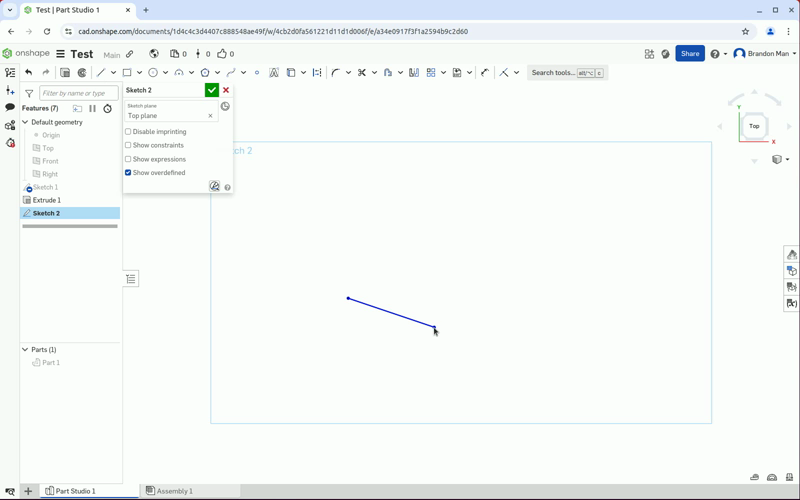
key(a)
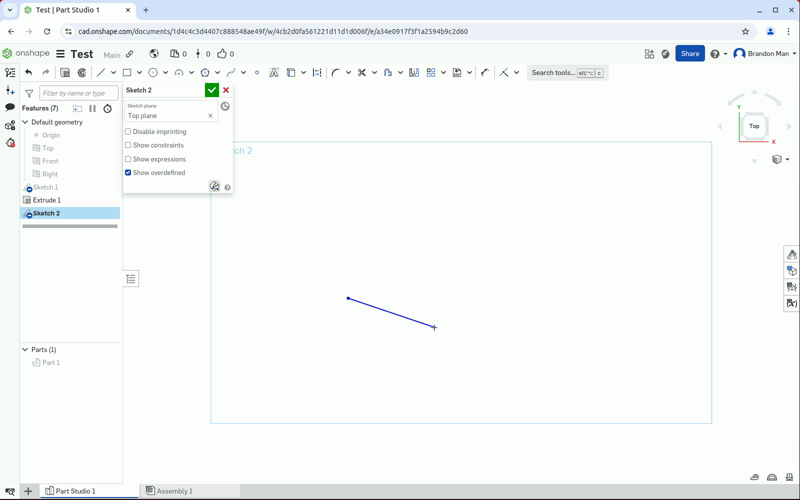
mouse_move(434, 327)
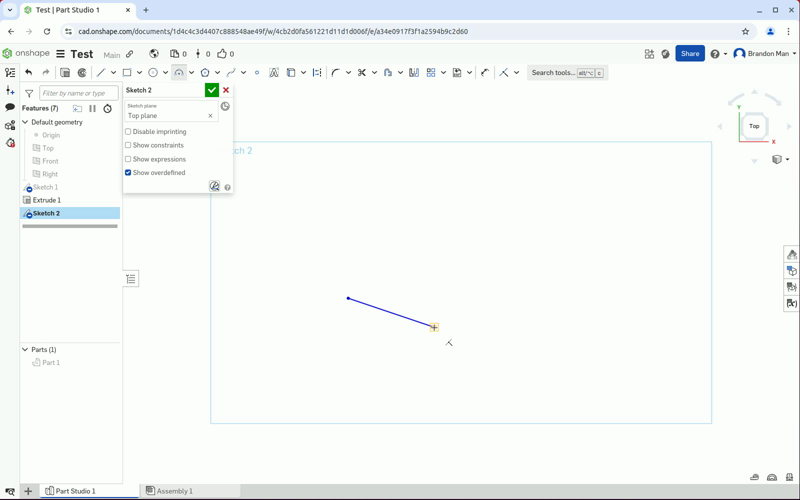
click(434, 327)
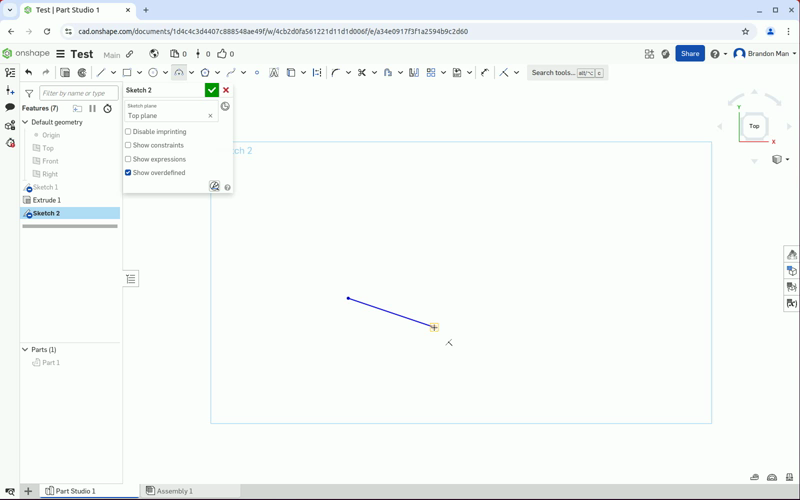
key_down(shift)
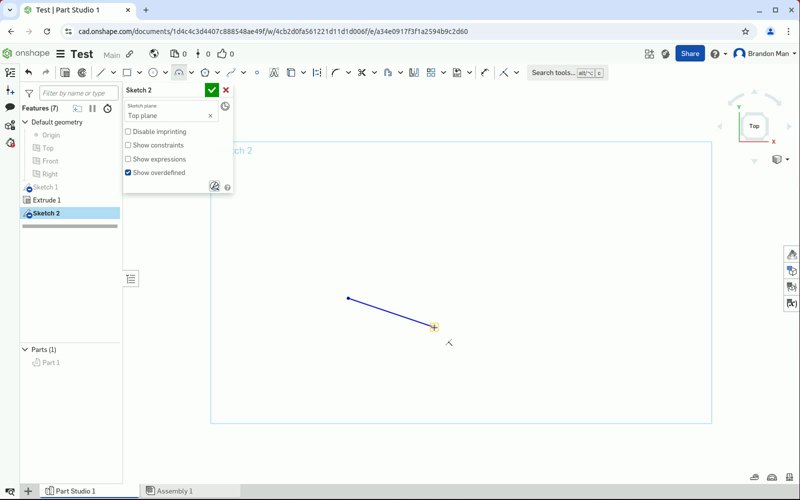
mouse_move(434, 237)
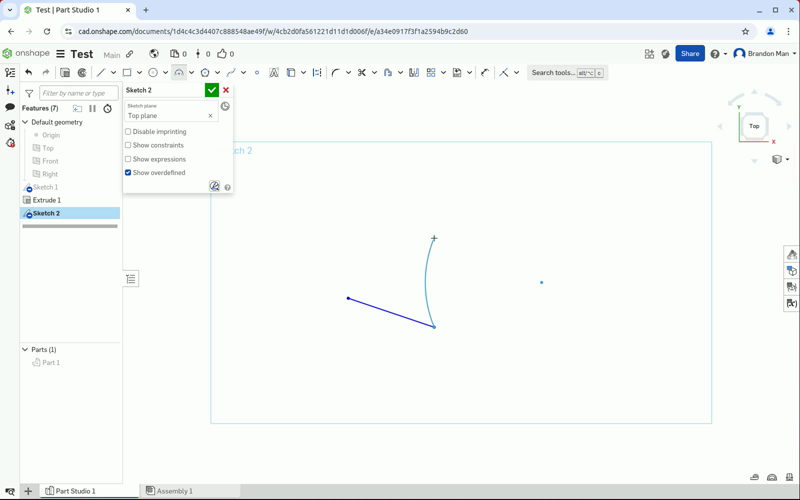
click(434, 237)
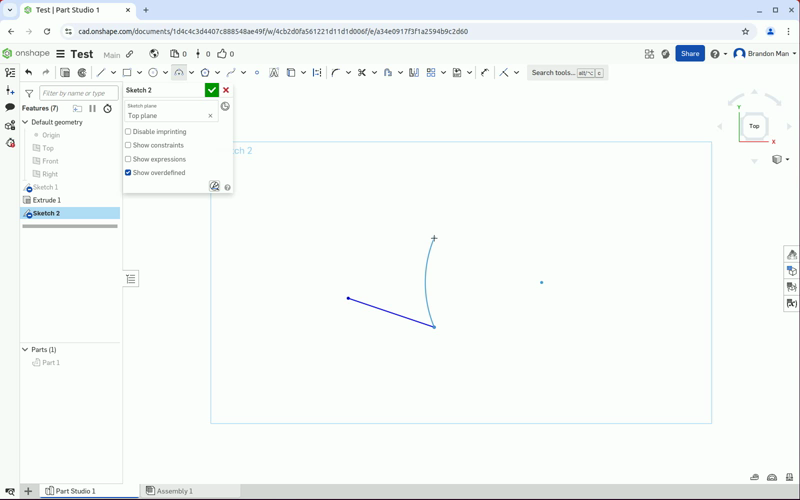
mouse_move(409, 282)
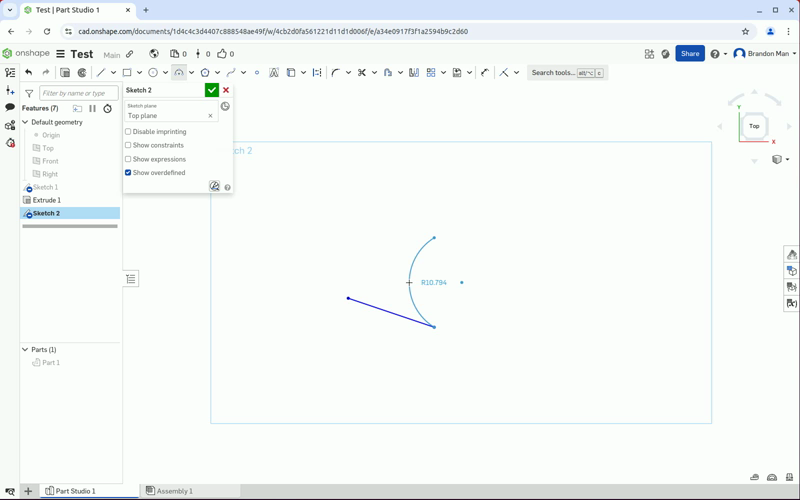
click(409, 282)
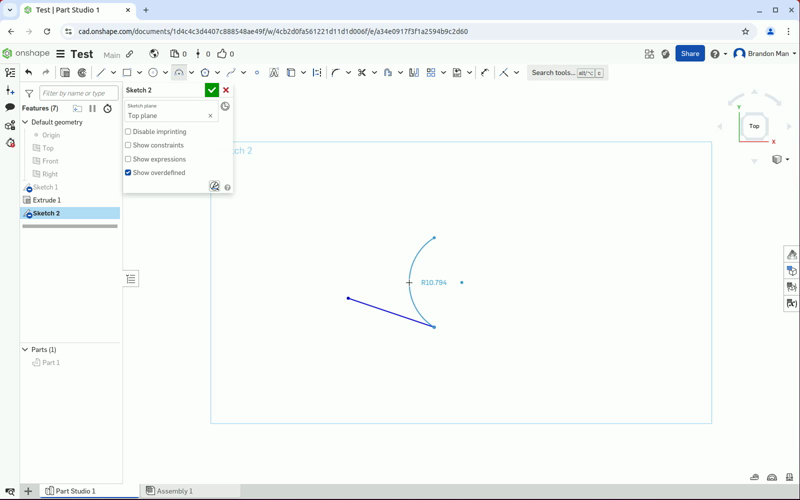
key_up(shift)
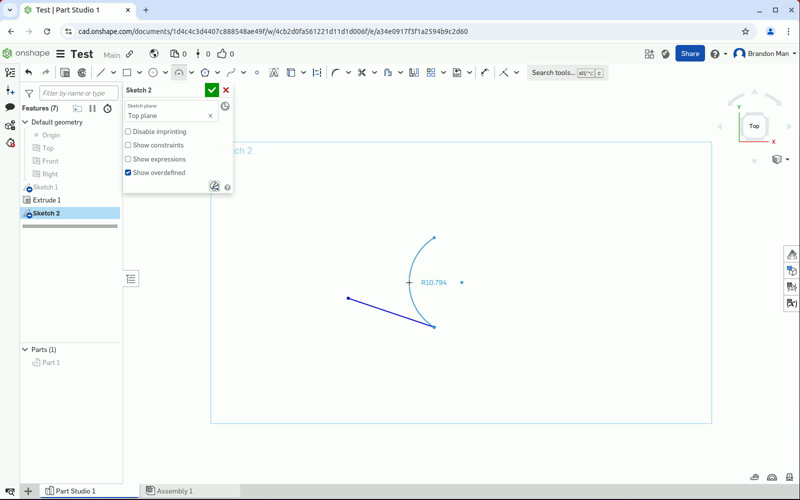
key(esc)
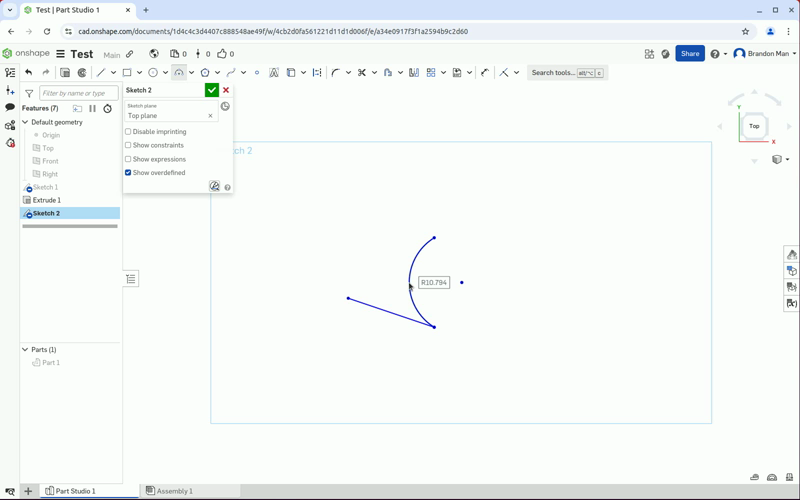
key(l)
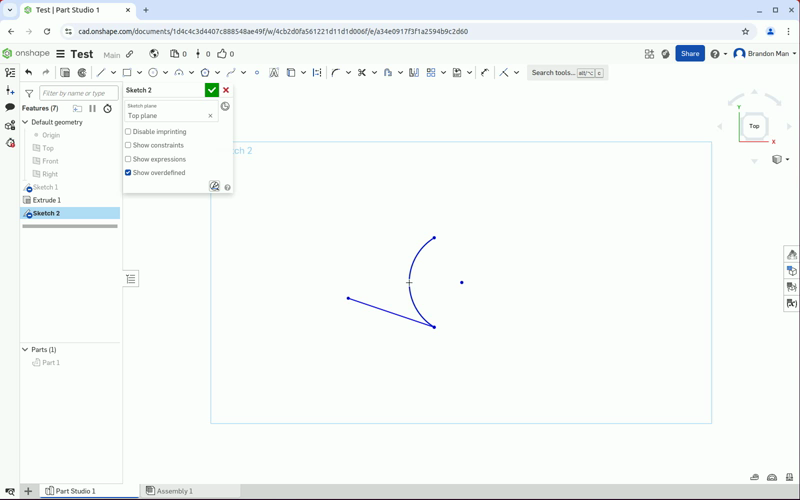
mouse_move(434, 237)
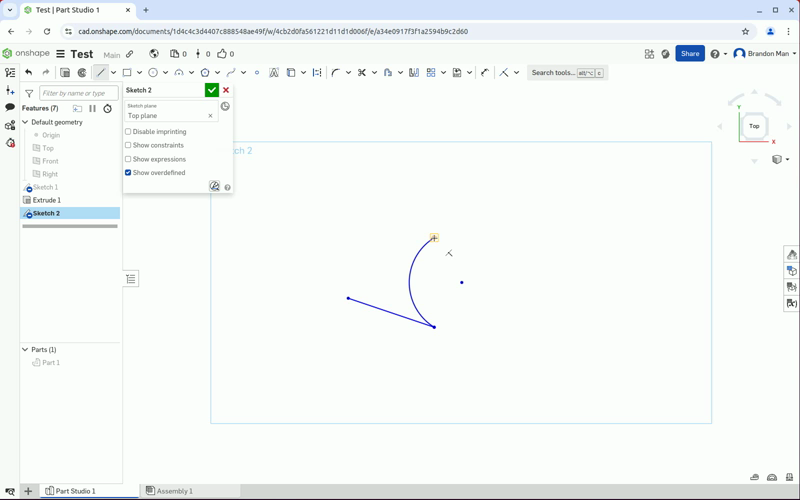
click(434, 237)
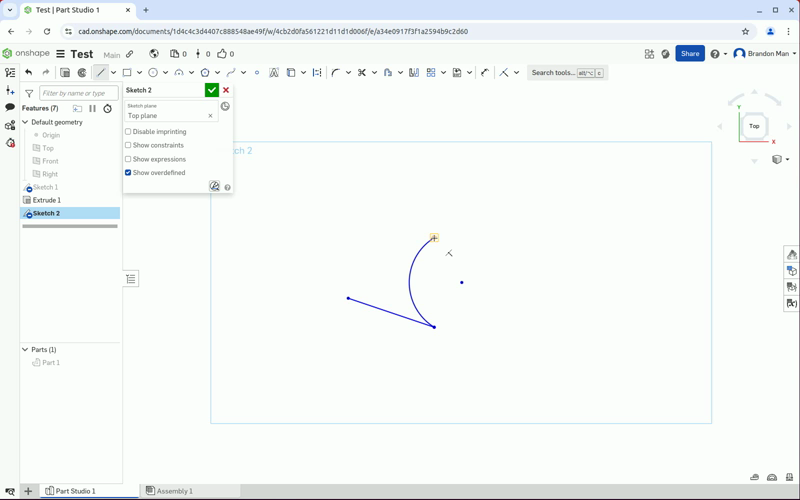
key_down(shift)
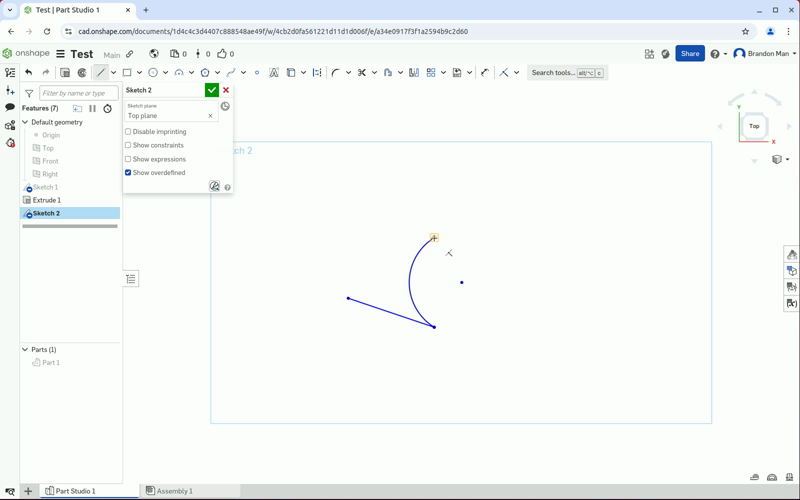
mouse_move(348, 266)
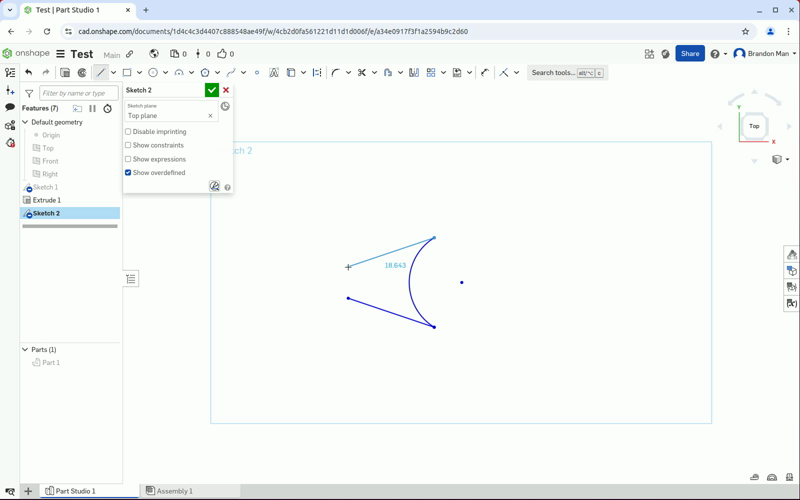
click(348, 266)
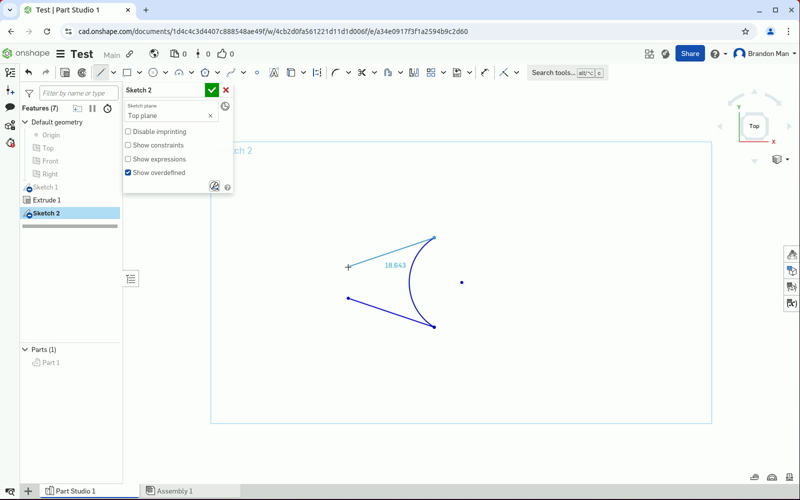
key_up(shift)
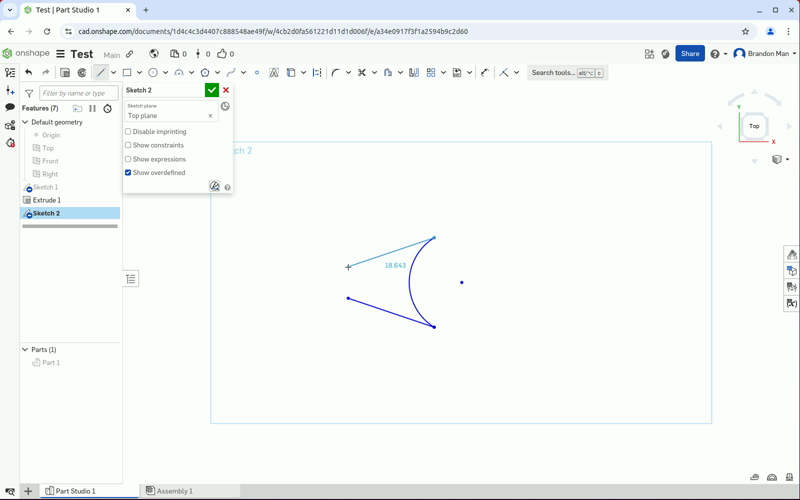
mouse_move(378, 266)
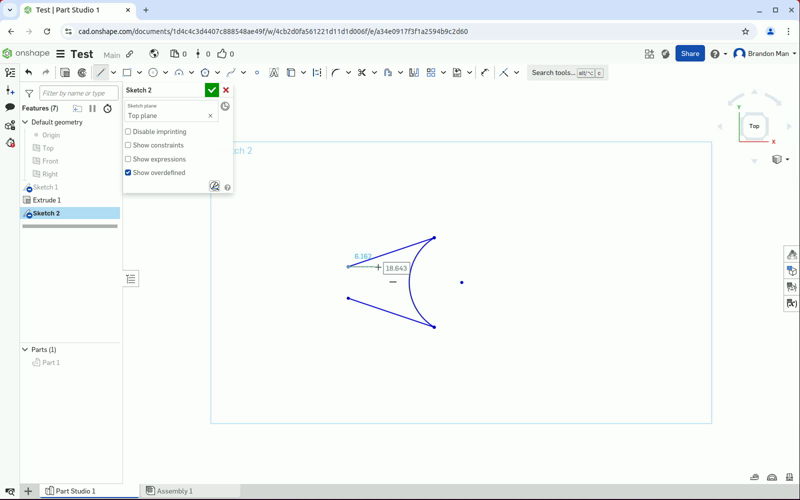
key_down(shift)
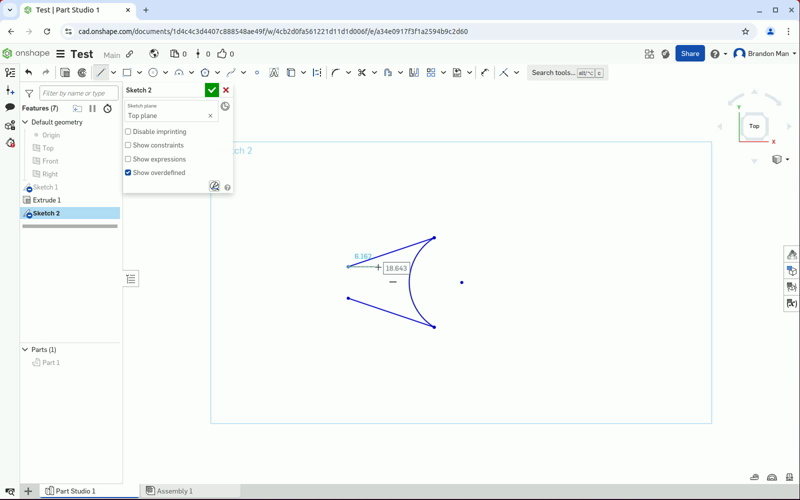
mouse_move(348, 298)
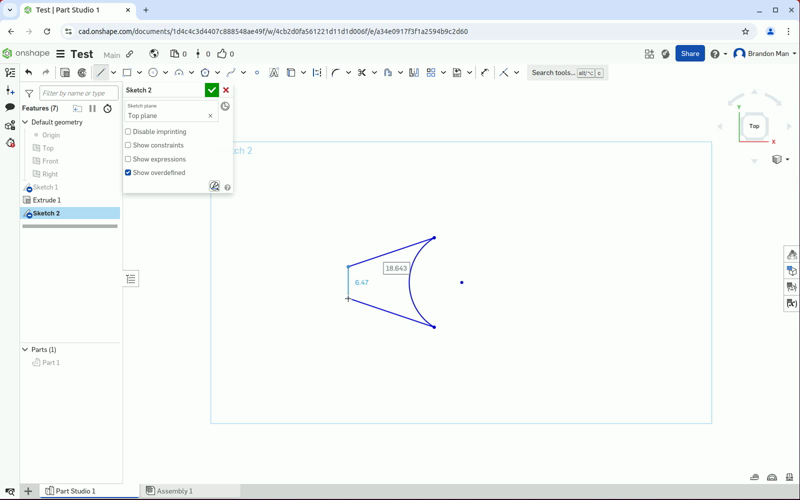
key_up(shift)
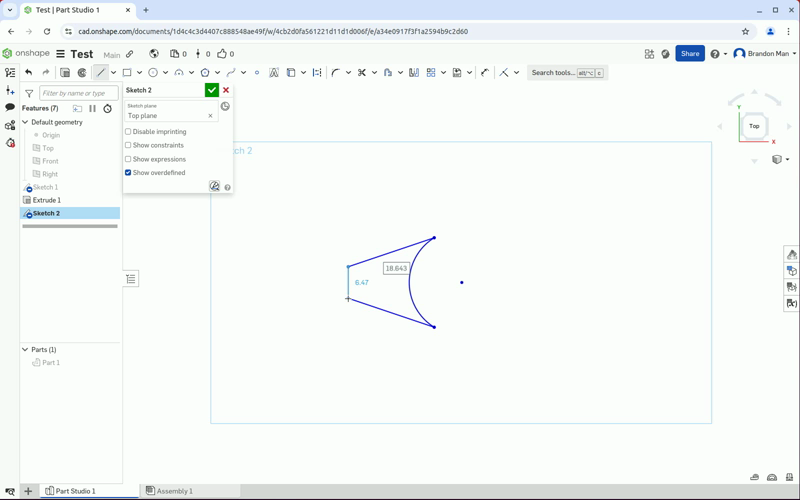
click(348, 298)
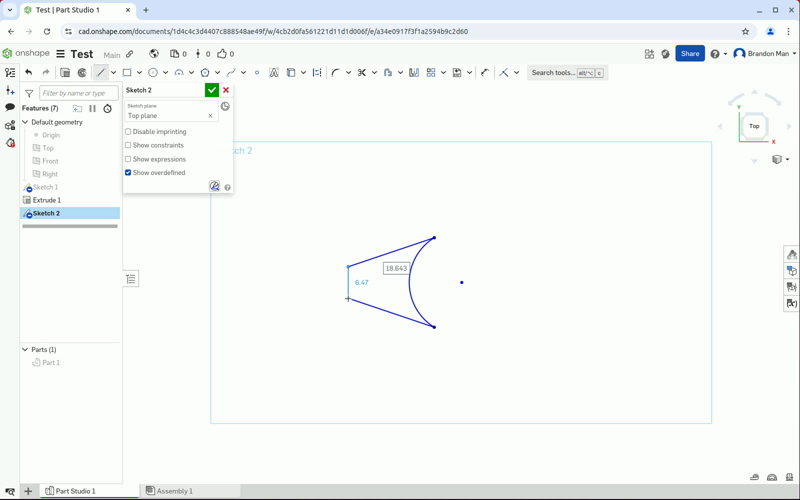
key(esc)
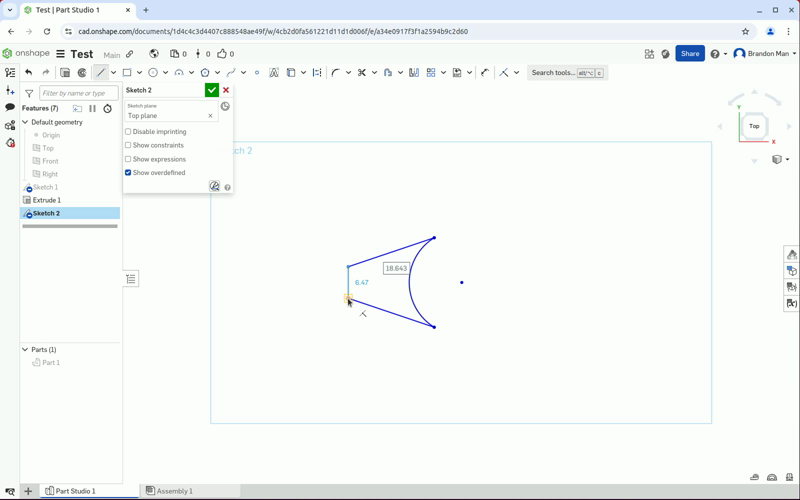
key(c)
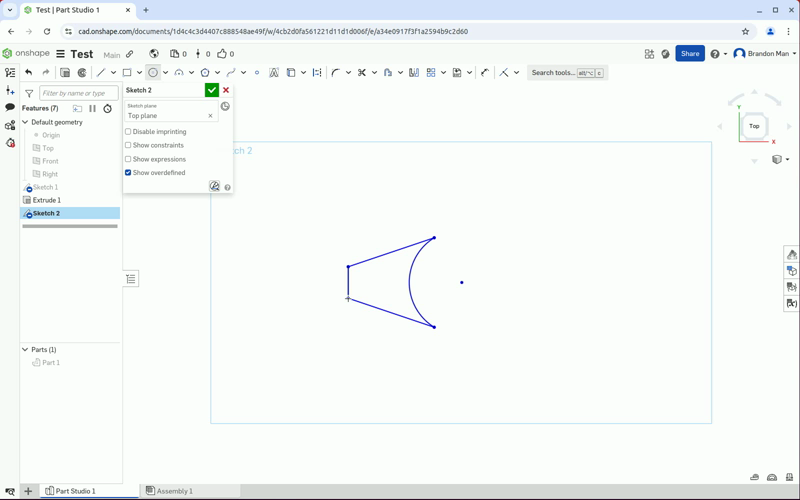
key_down(shift)
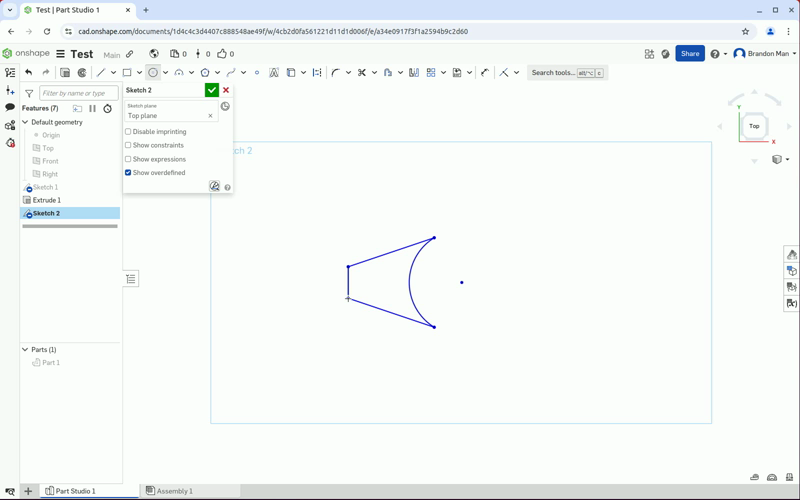
mouse_move(377, 282)
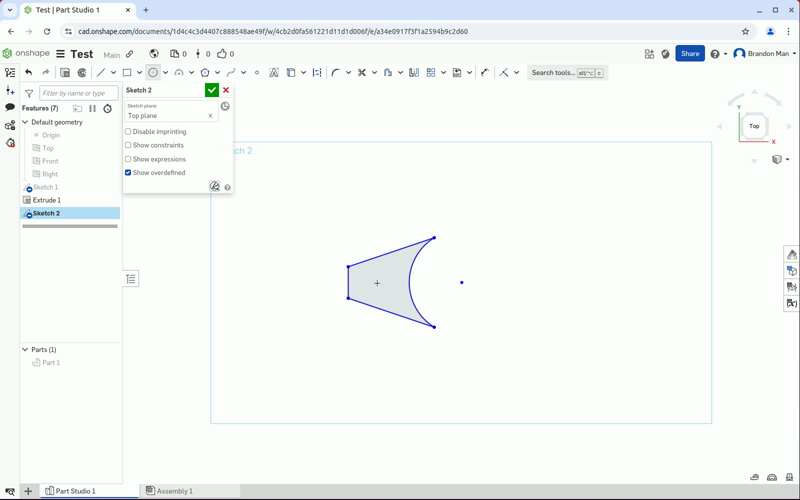
click(377, 282)
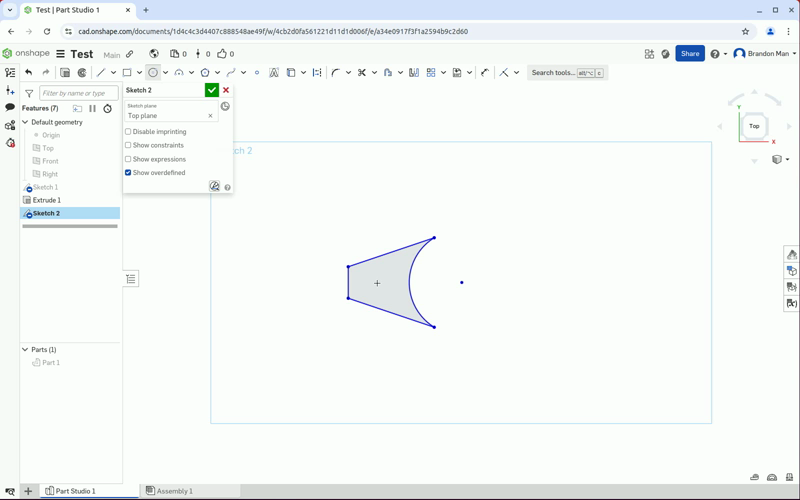
key_up(shift)
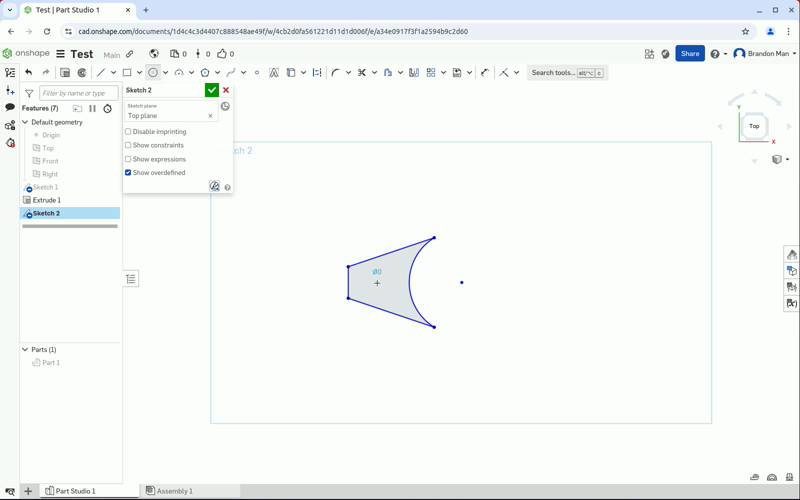
mouse_move(391, 282)
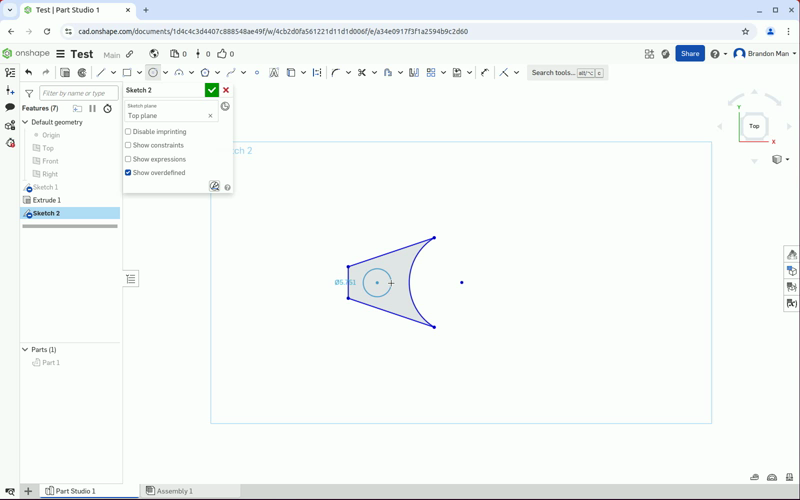
click(391, 282)
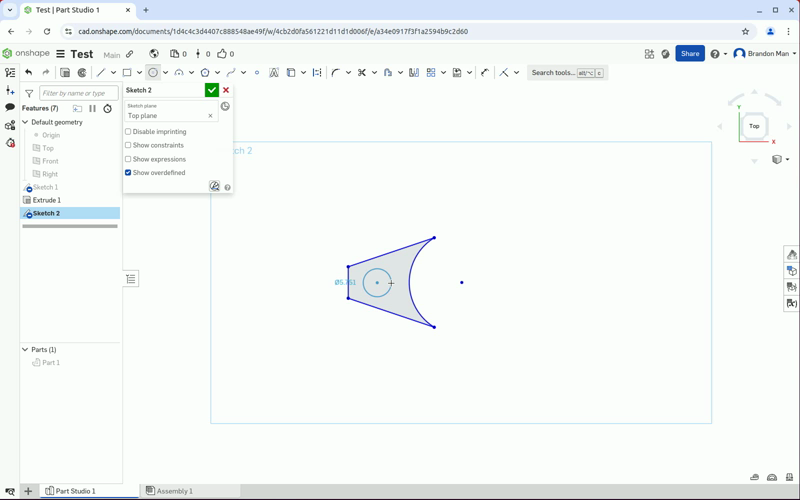
key(esc)
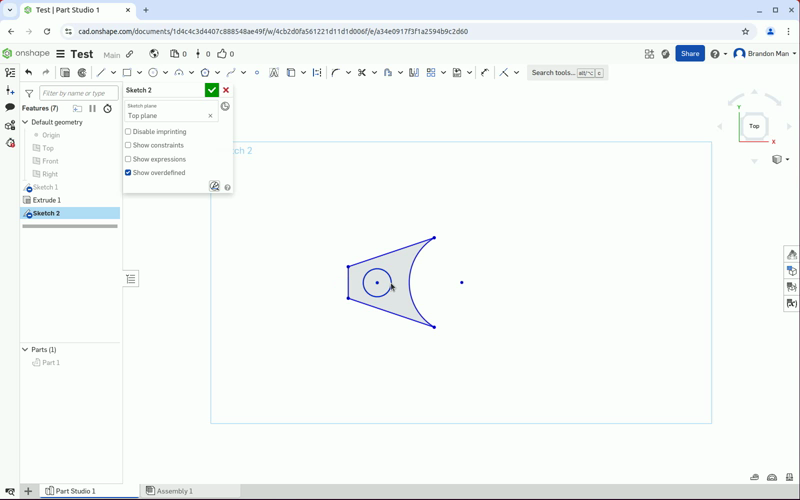
mouse_move(399, 280)
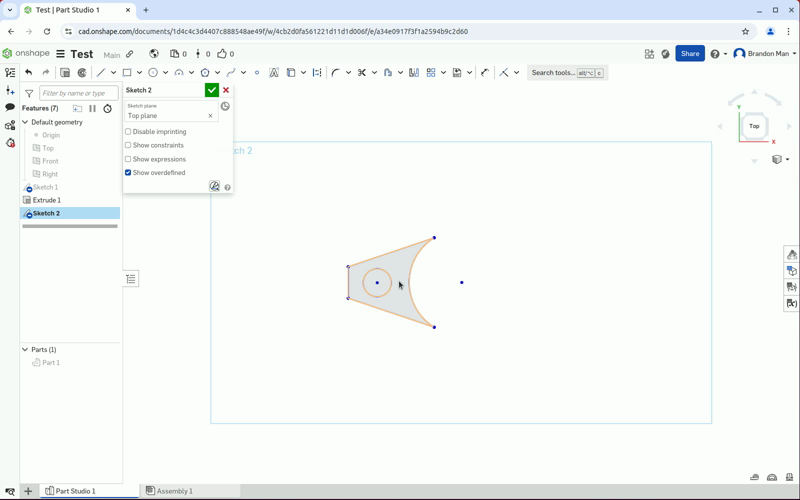
click(399, 280)
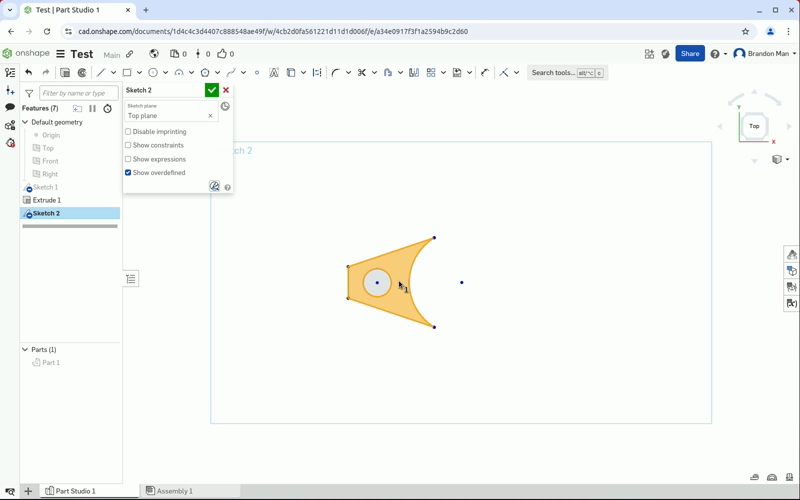
mouse_move(73, 352)
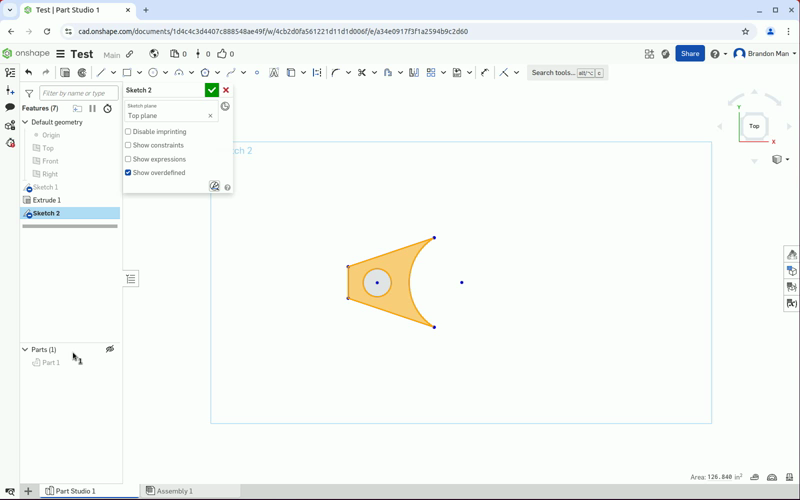
key(shift+y)
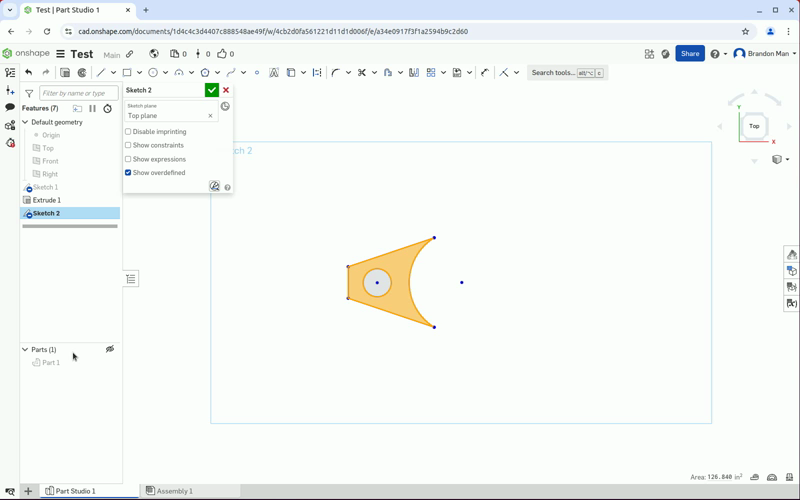
key(shift+e)
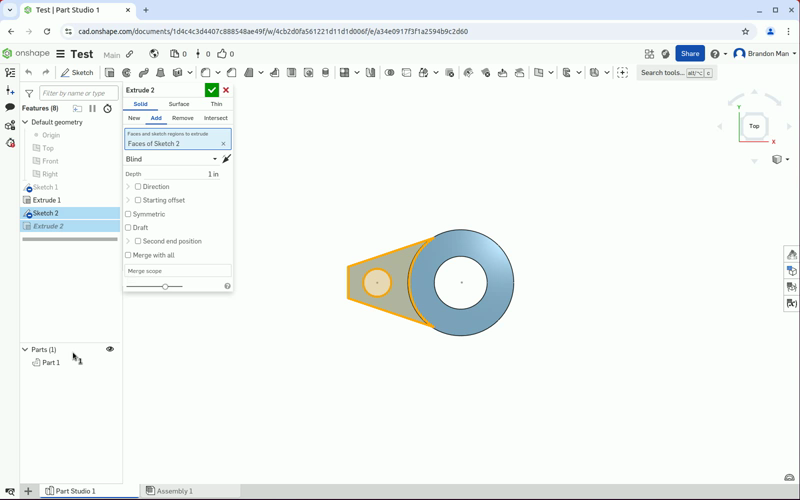
mouse_move(143, 106)
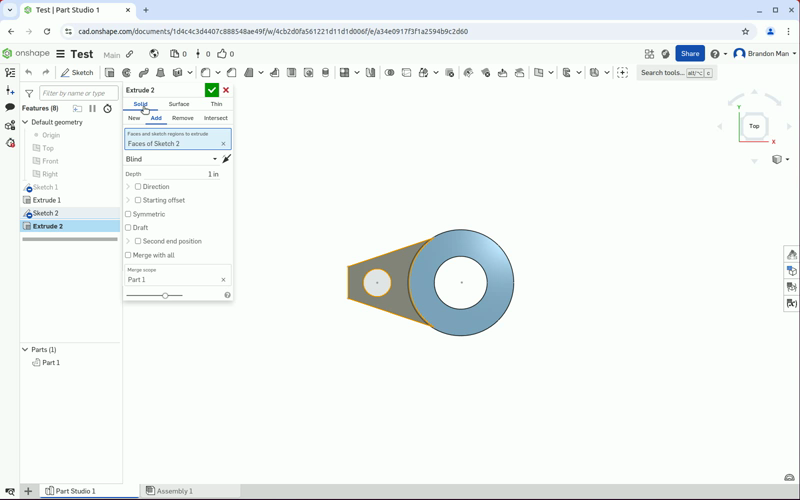
click(143, 106)
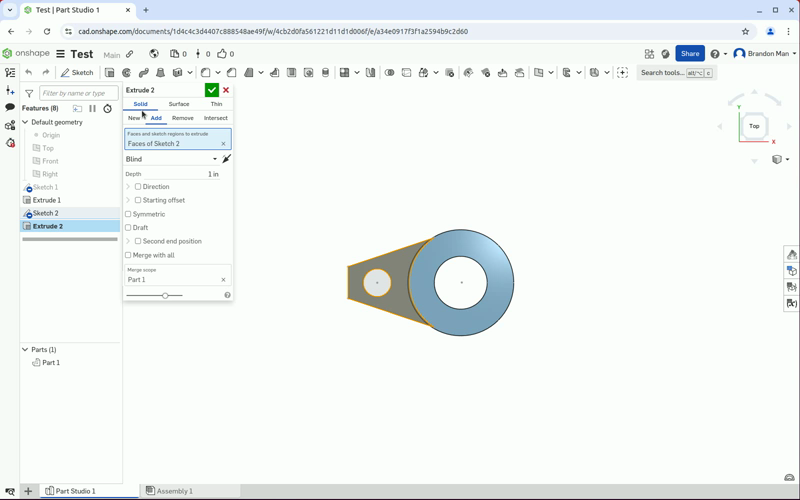
mouse_move(137, 120)
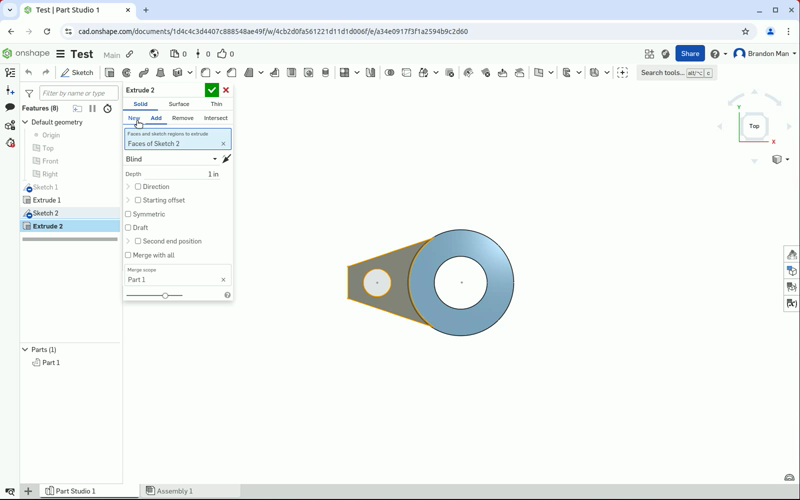
click(137, 120)
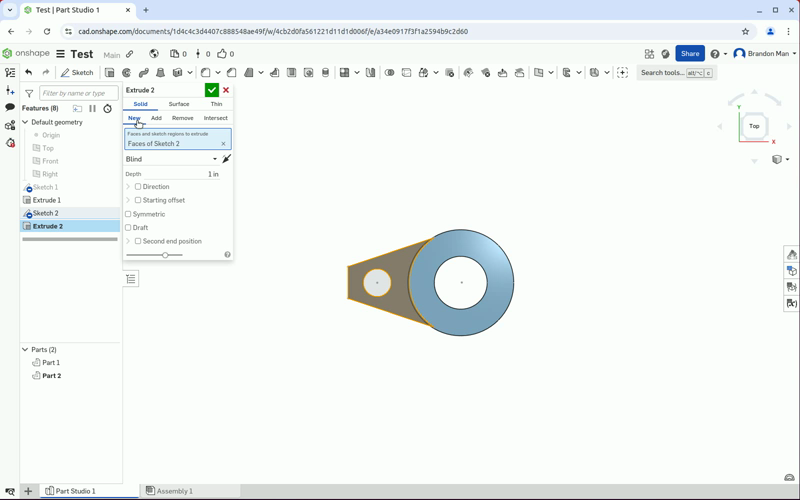
key(tab, 4)
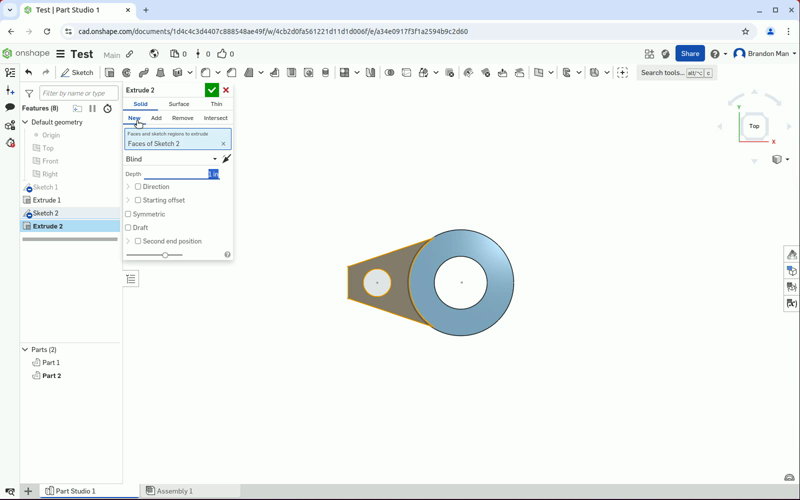
text(5.296)
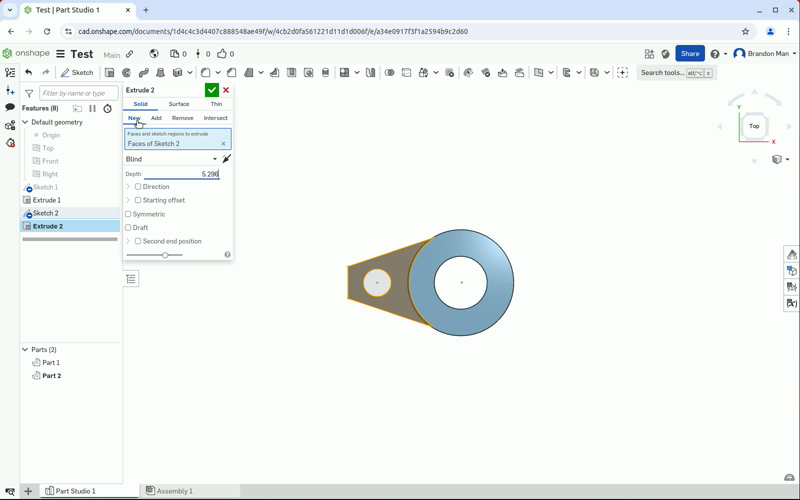
key(enter)
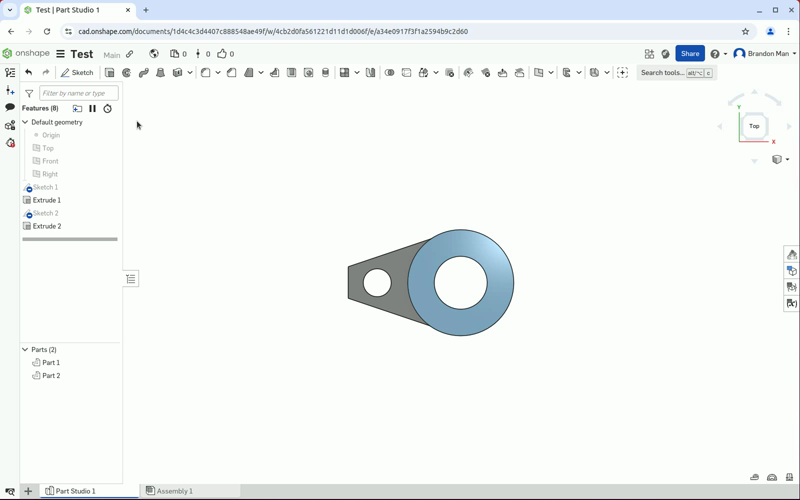
key(shift+h)
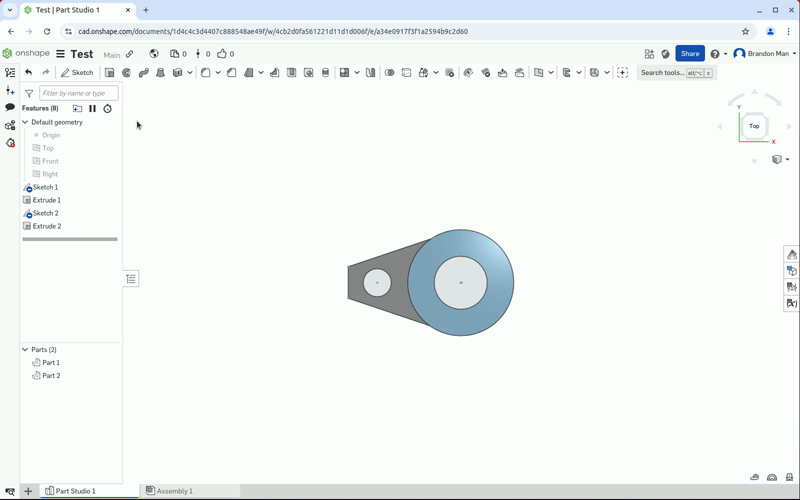
key(shift+h)
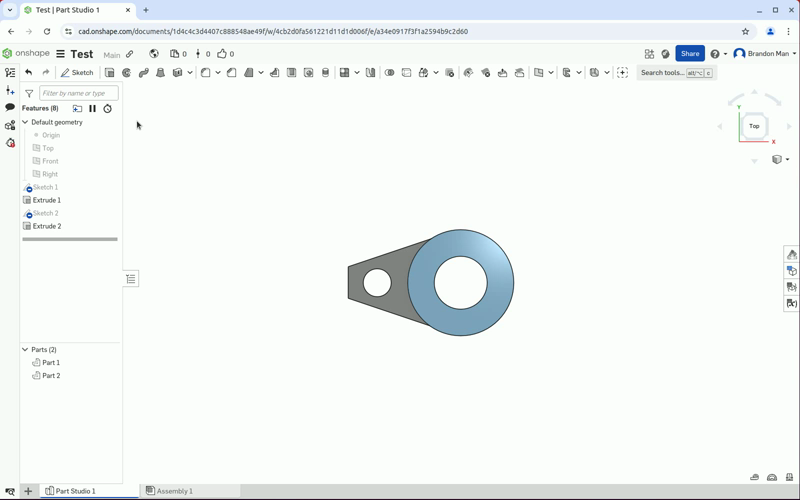
mouse_move(73, 189)
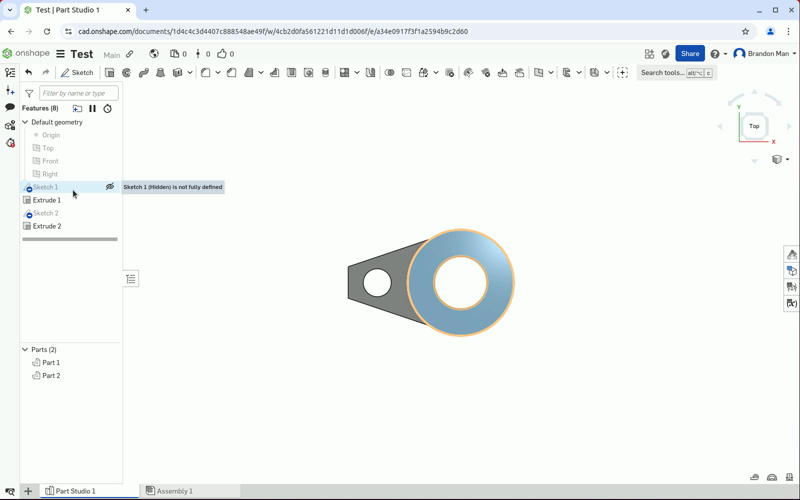
click(73, 189)
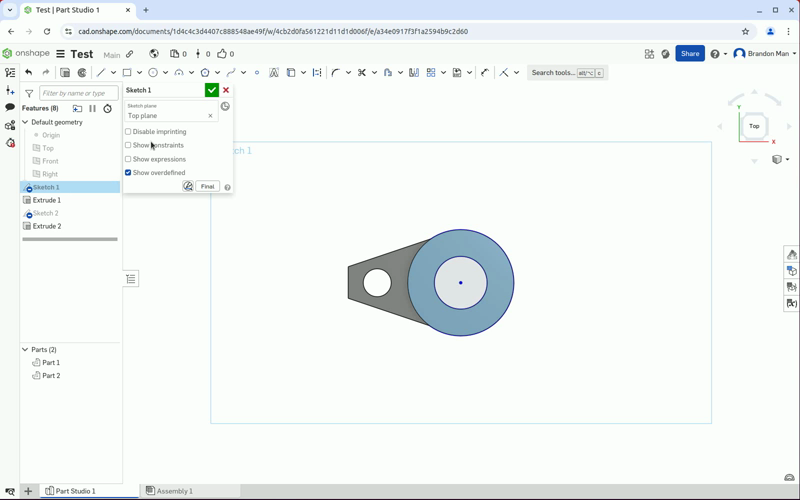
mouse_move(229, 92)
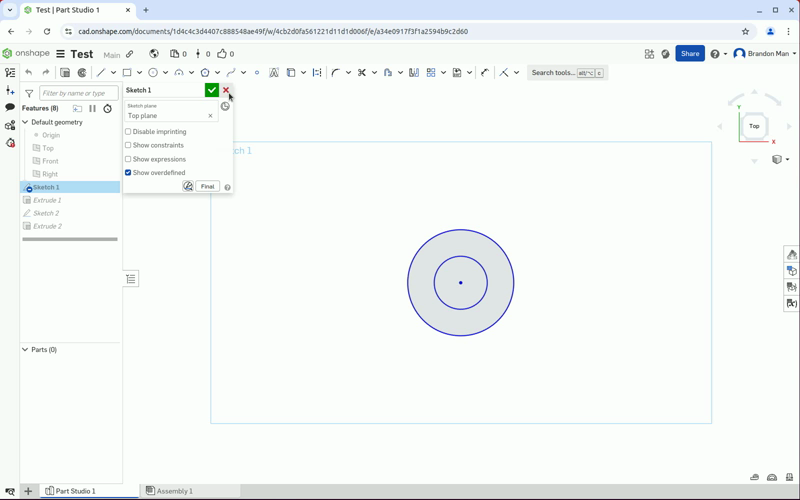
click(229, 92)
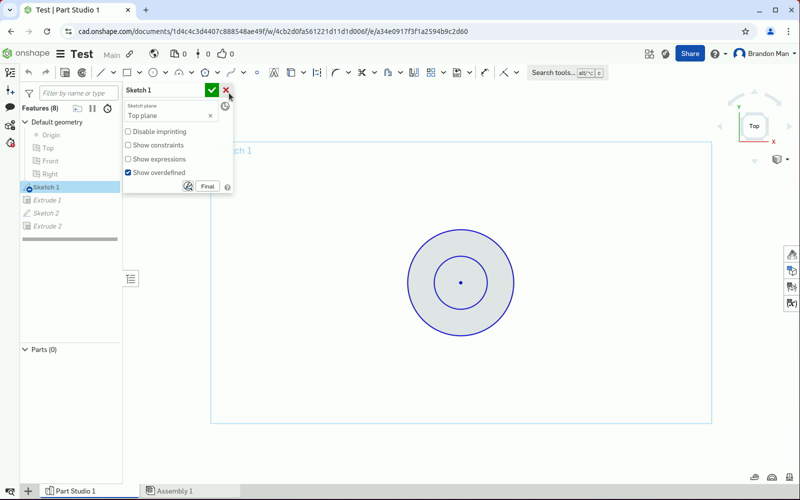
key(shift+s)
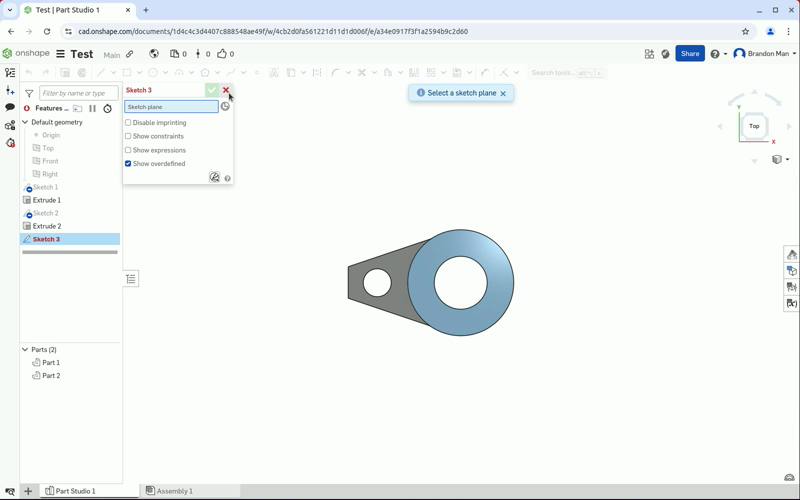
mouse_move(73, 150)
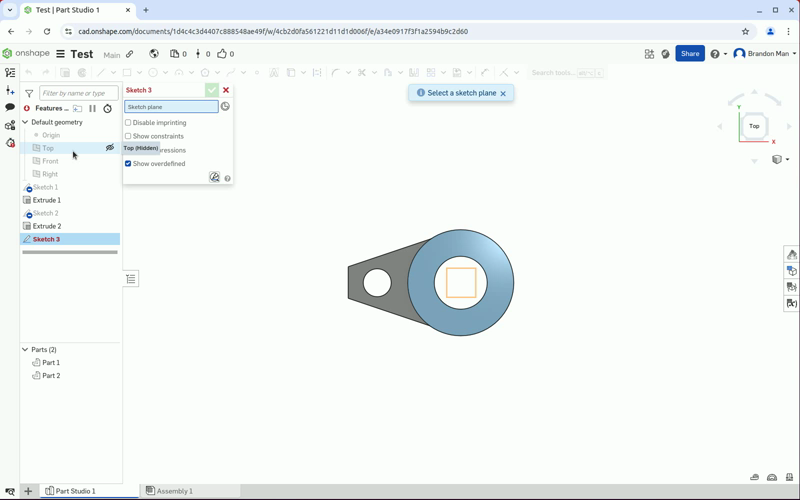
click(73, 150)
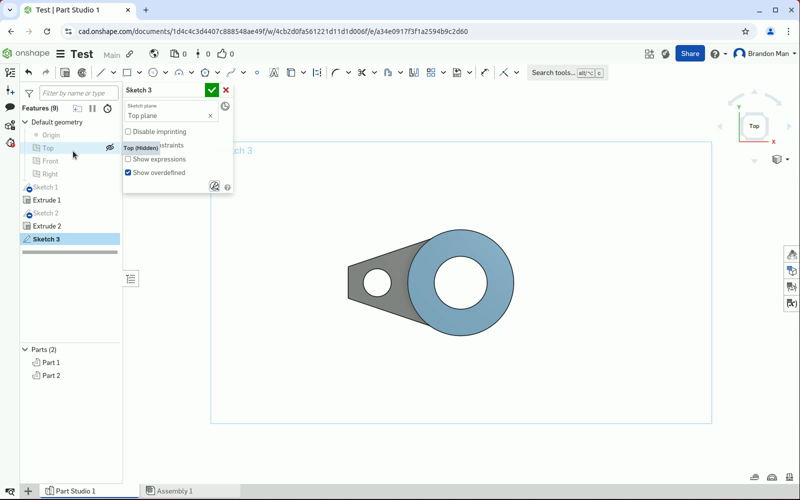
mouse_move(73, 352)
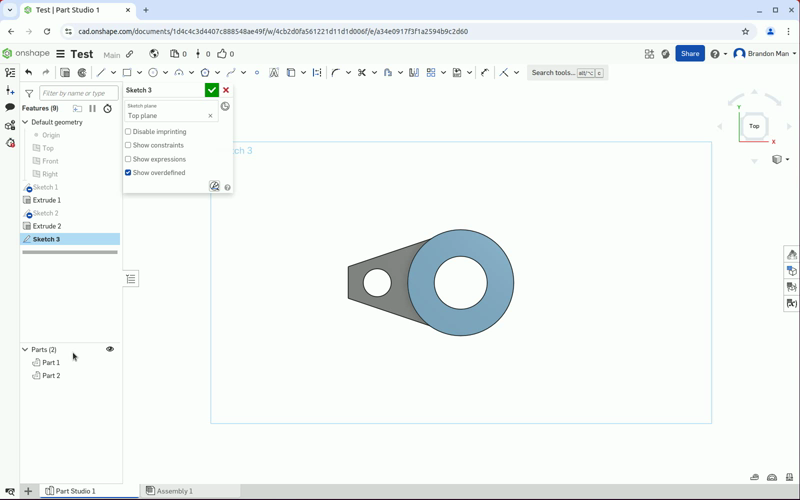
key(y)
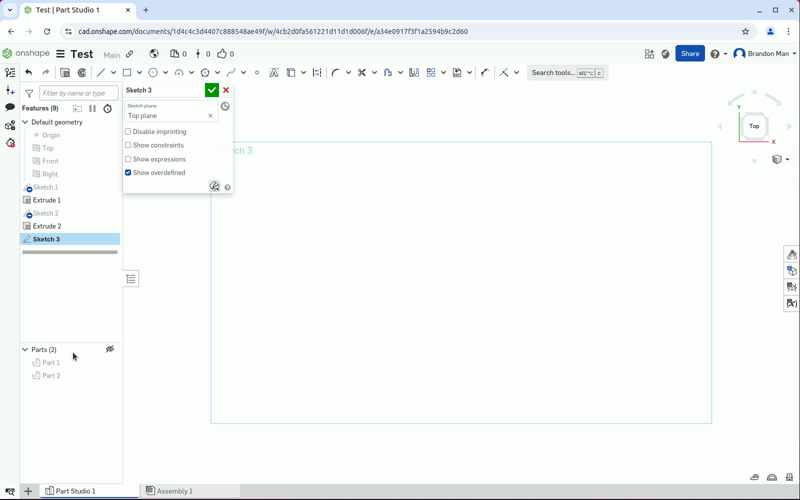
key(l)
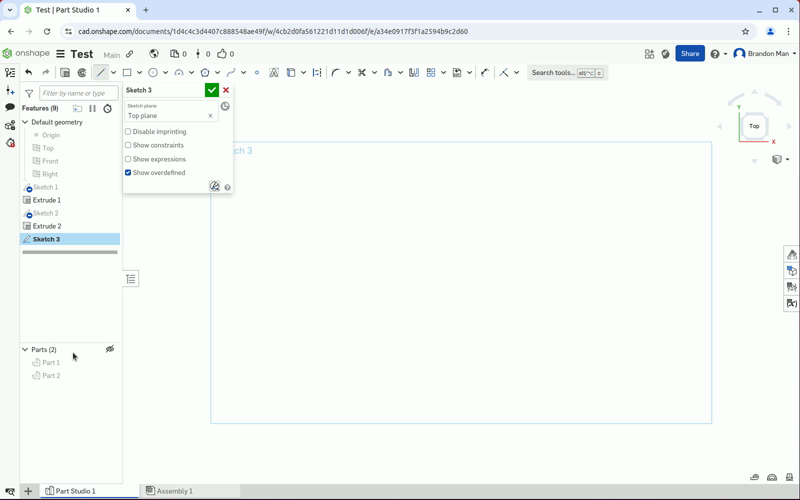
key_down(shift)
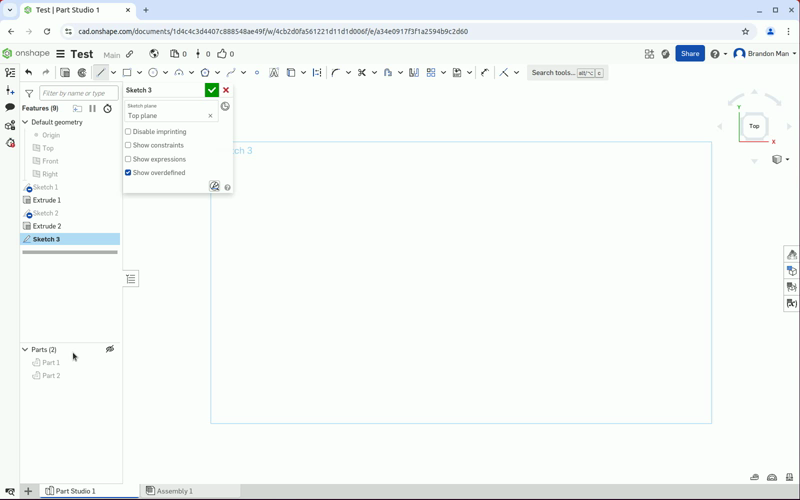
mouse_move(487, 327)
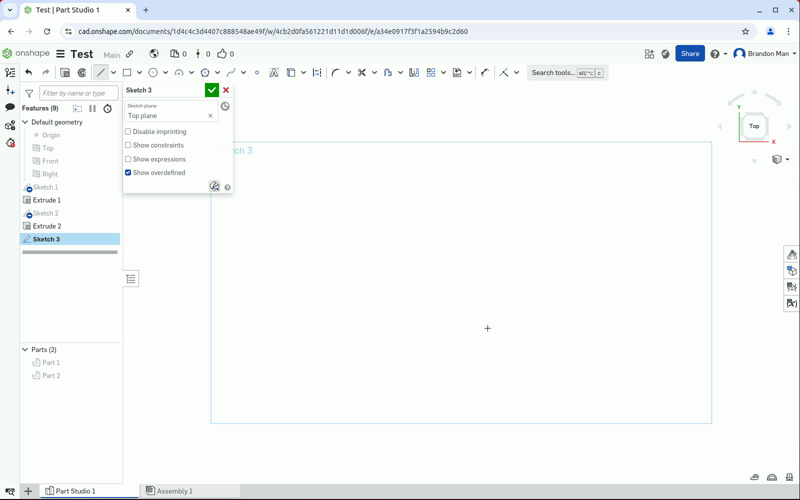
click(487, 327)
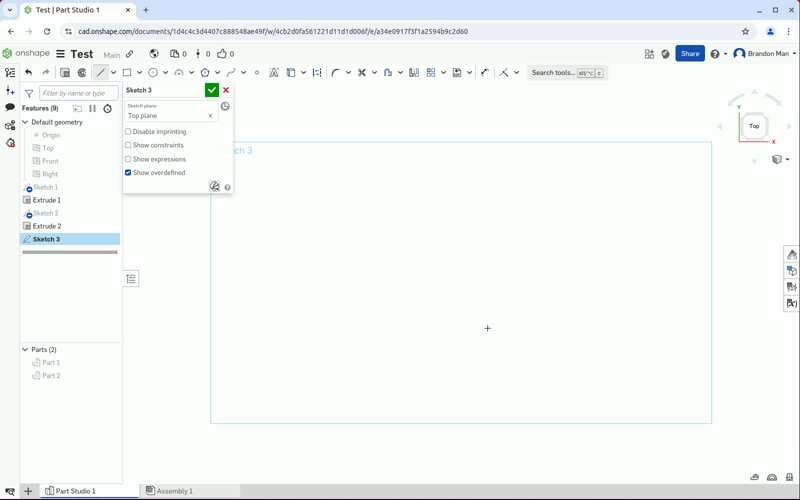
key_up(shift)
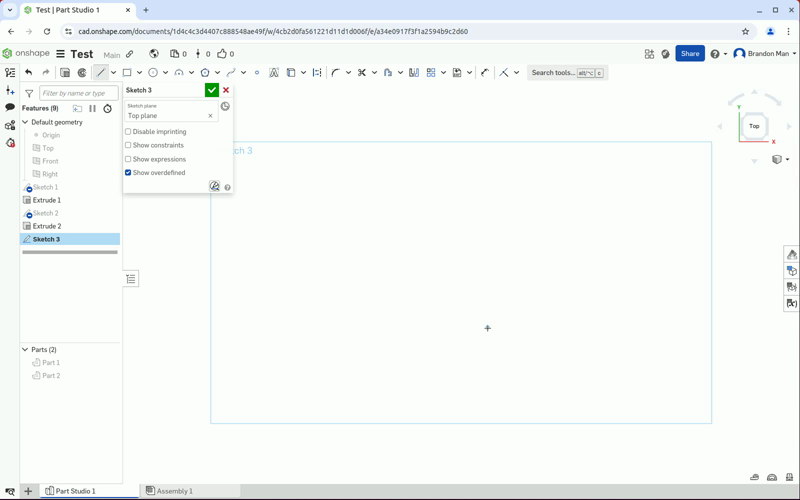
key_down(shift)
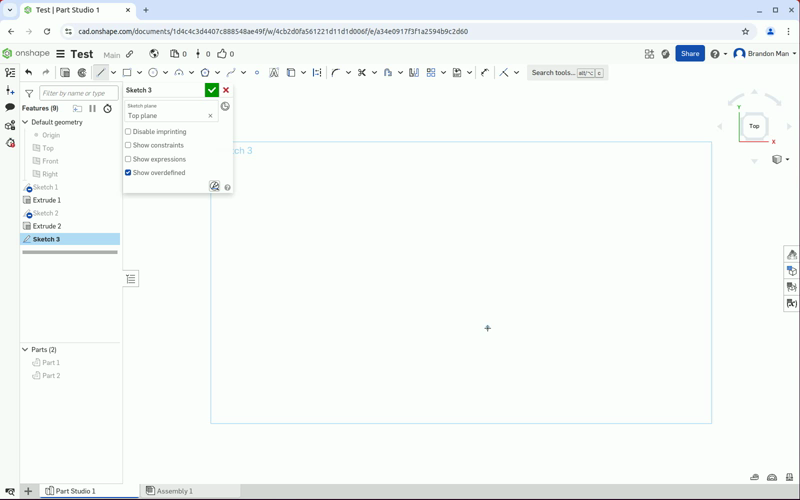
mouse_move(573, 298)
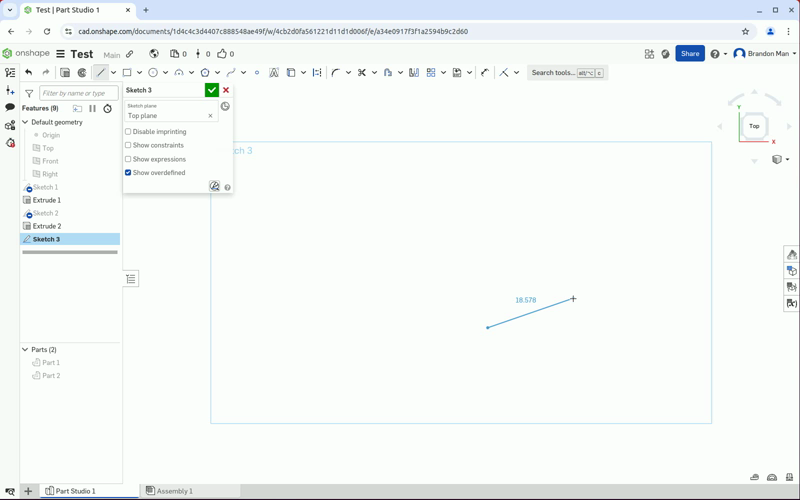
click(573, 298)
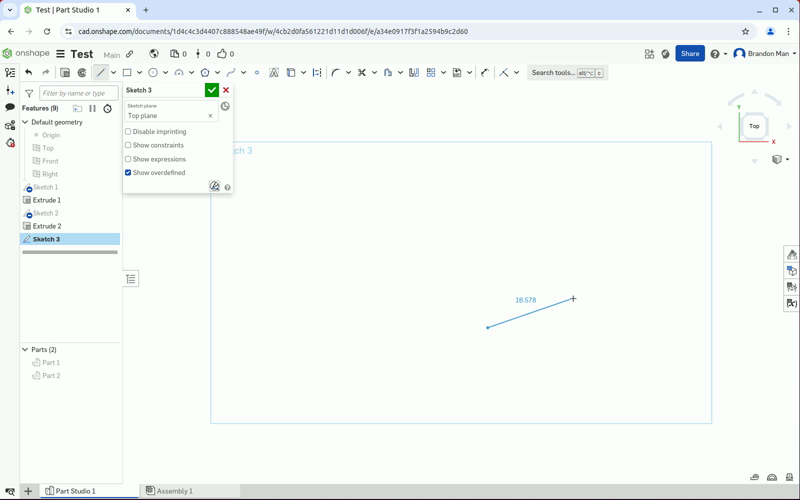
key_up(shift)
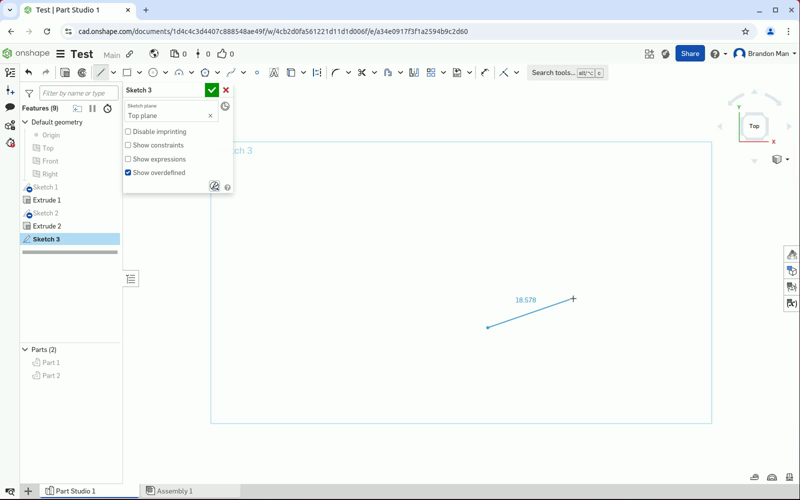
key_down(shift)
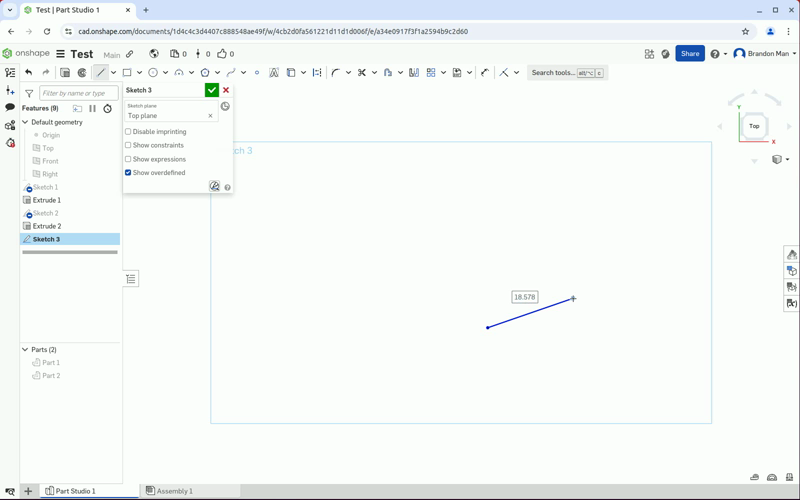
mouse_move(589, 298)
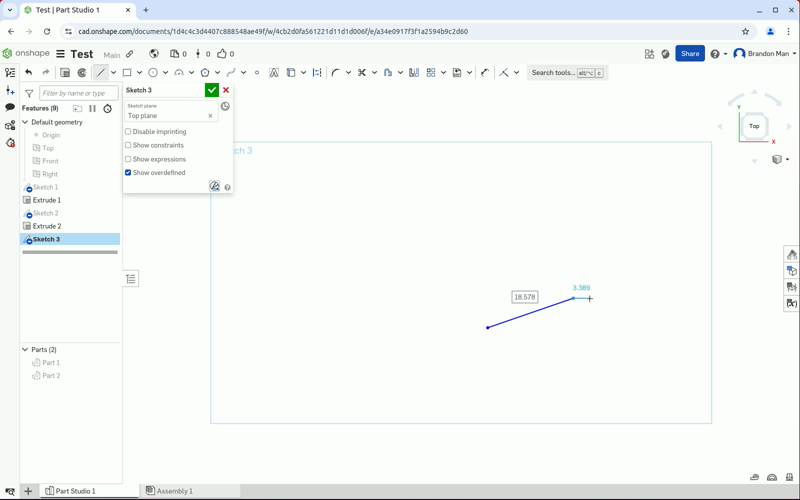
mouse_move(573, 267)
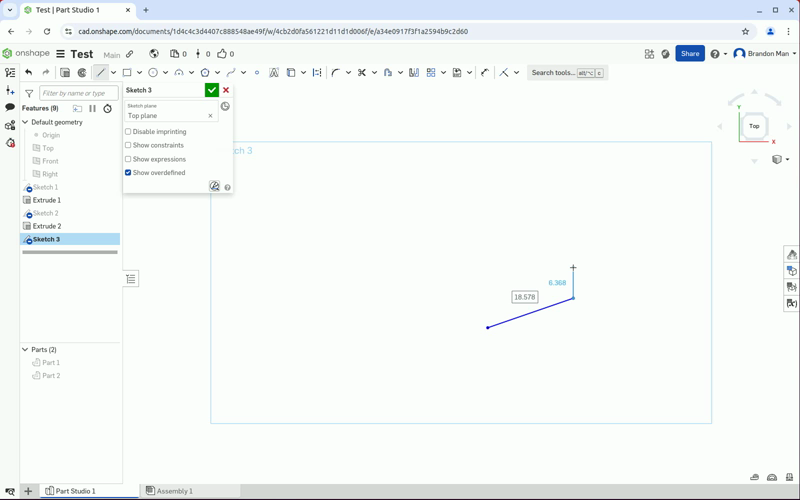
click(573, 267)
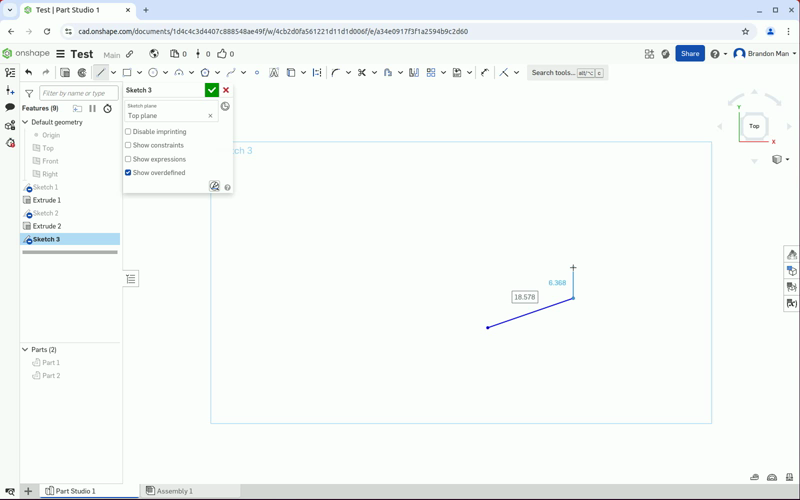
key_up(shift)
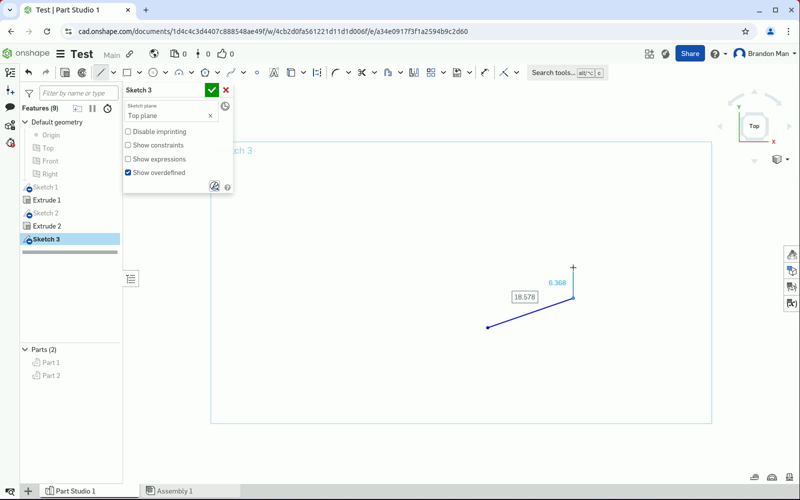
key_down(shift)
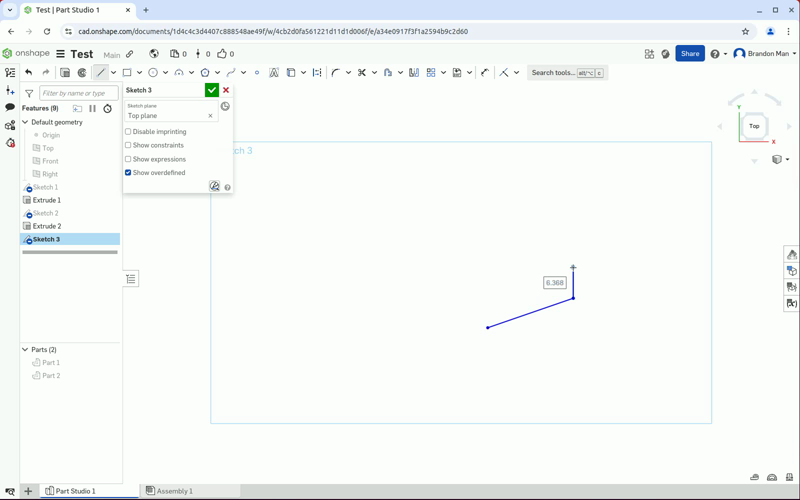
mouse_move(487, 238)
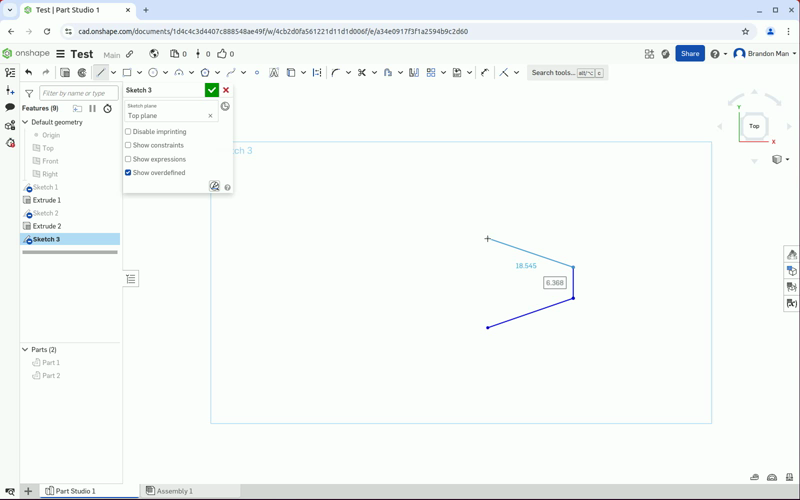
click(487, 238)
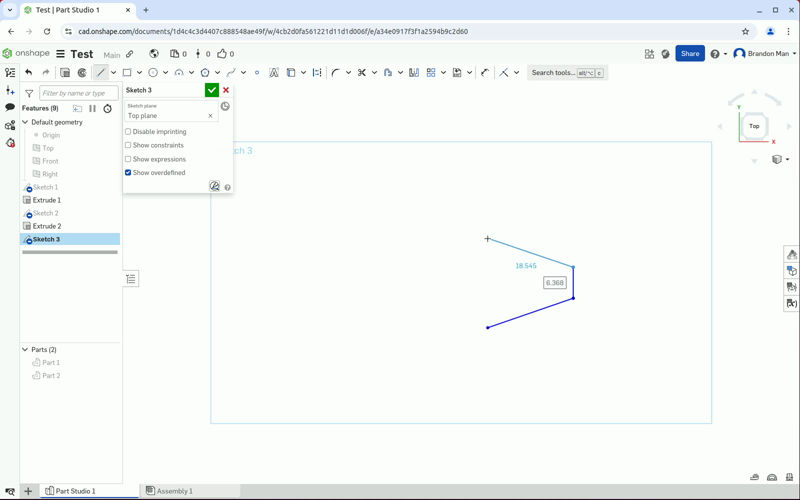
key_up(shift)
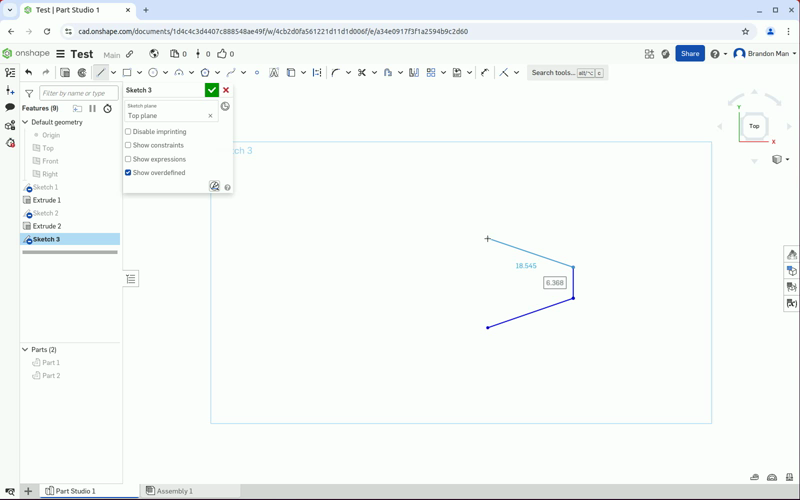
key(esc)
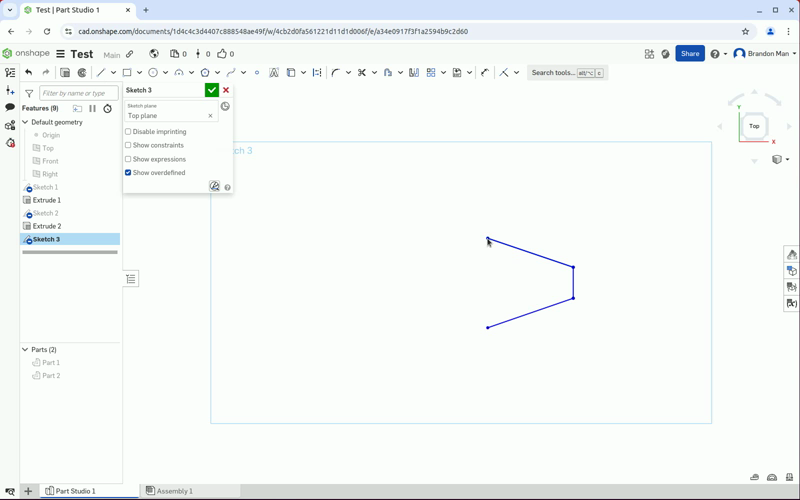
key(a)
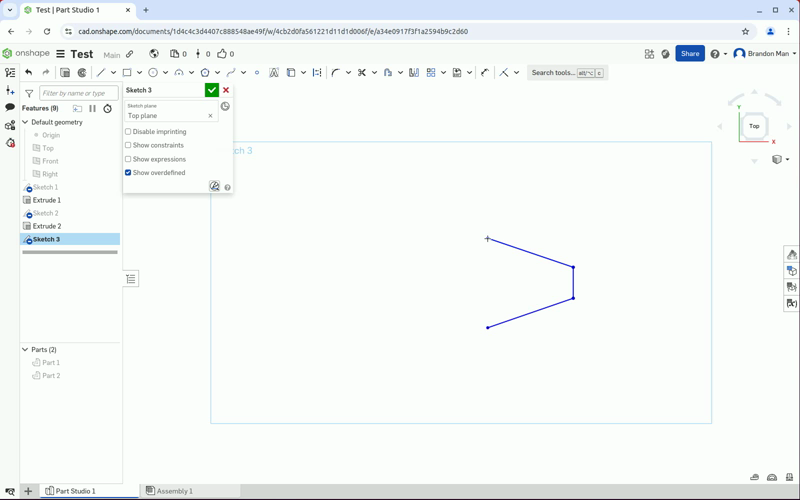
mouse_move(487, 238)
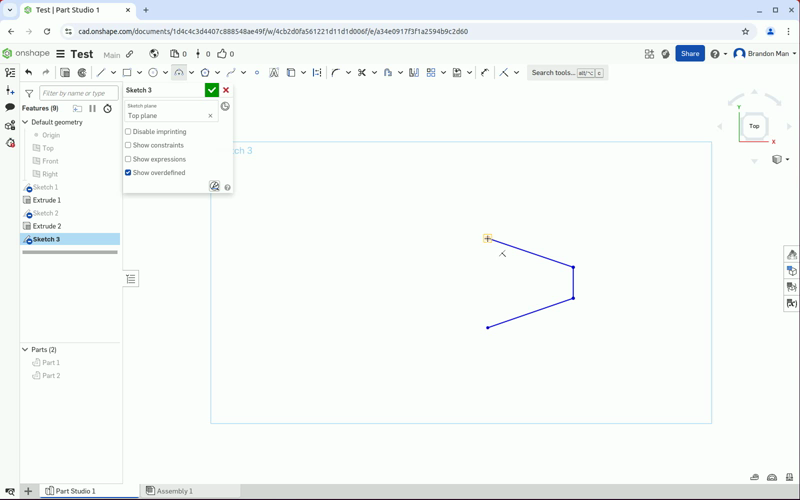
click(487, 238)
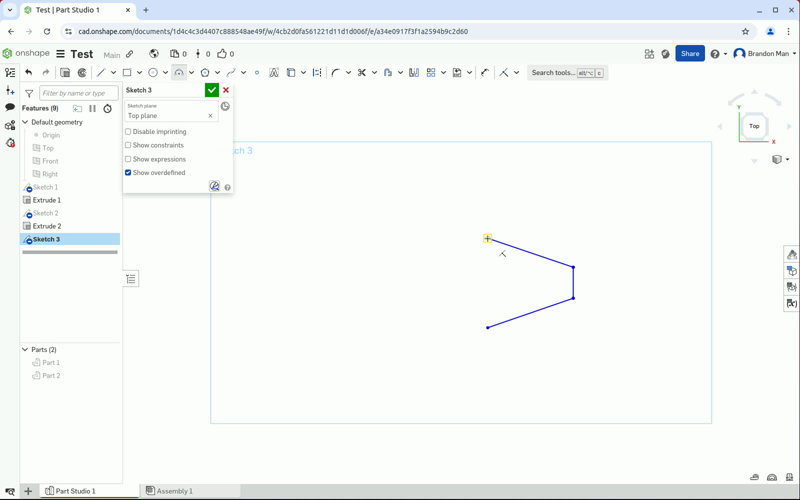
mouse_move(487, 327)
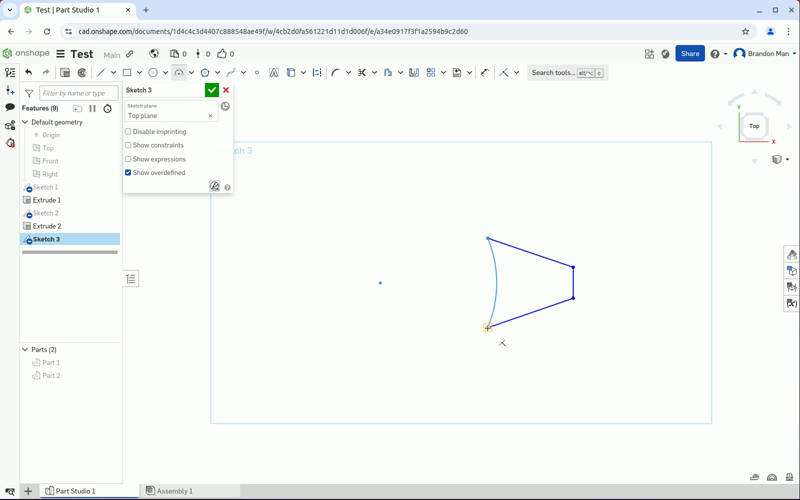
click(487, 327)
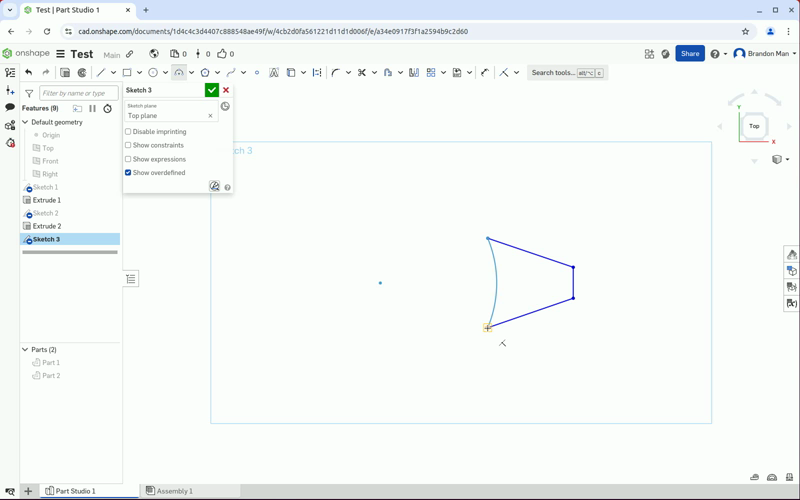
key_down(shift)
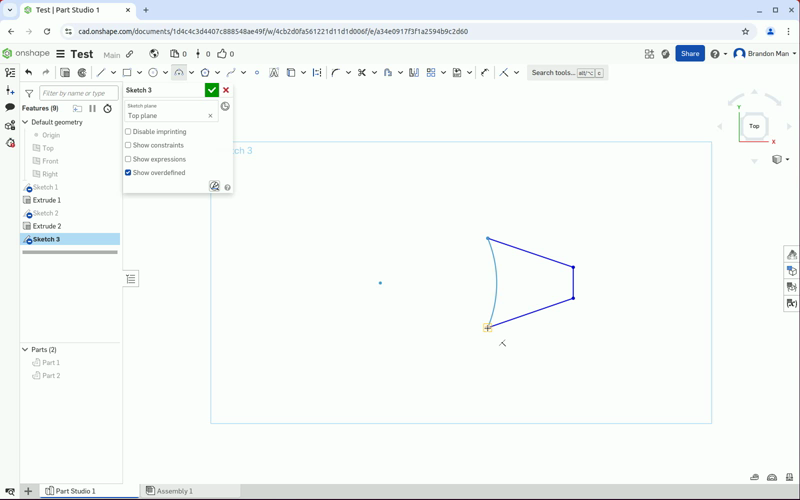
mouse_move(512, 282)
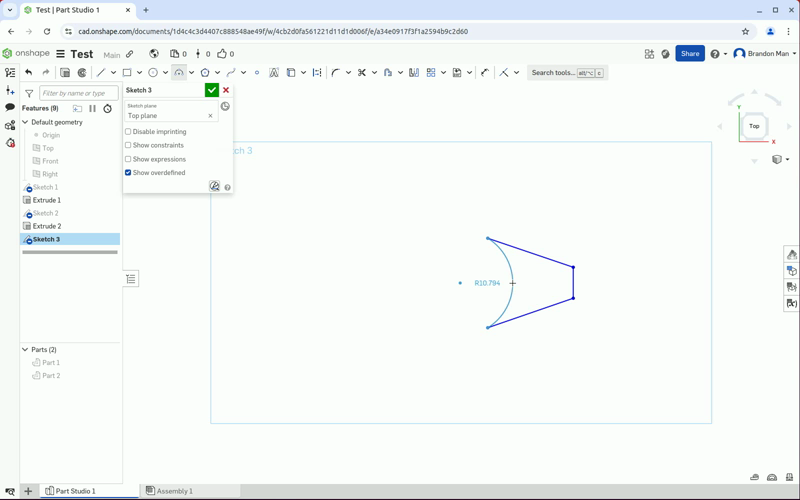
click(512, 282)
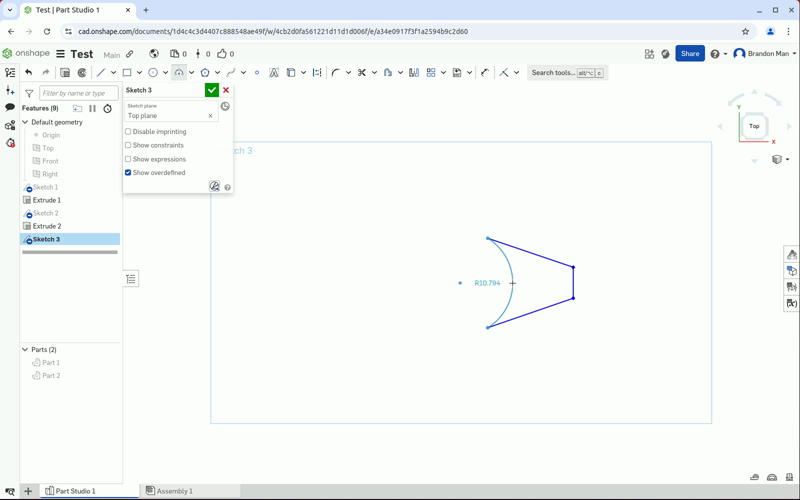
key_up(shift)
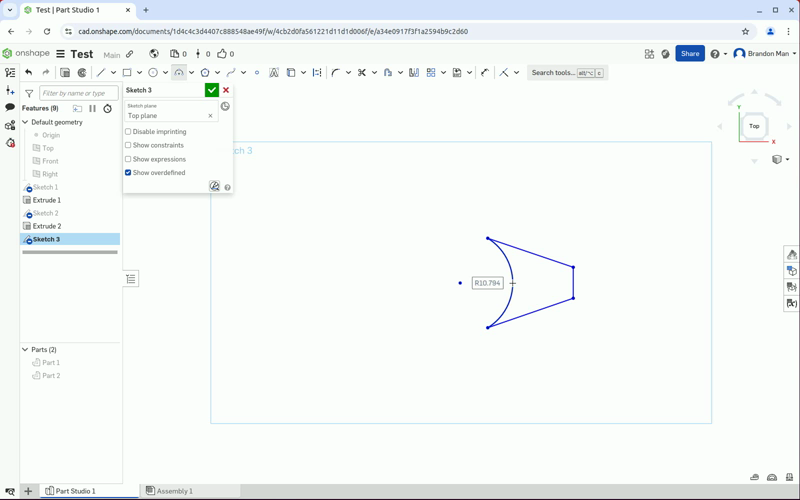
key(esc)
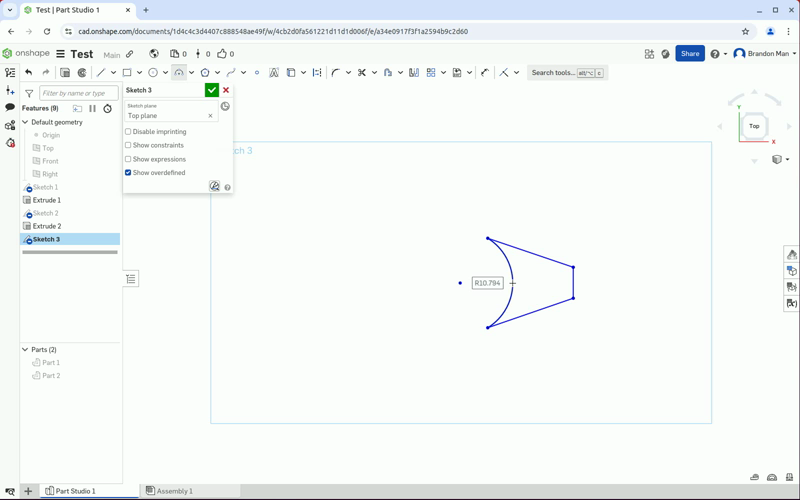
key(c)
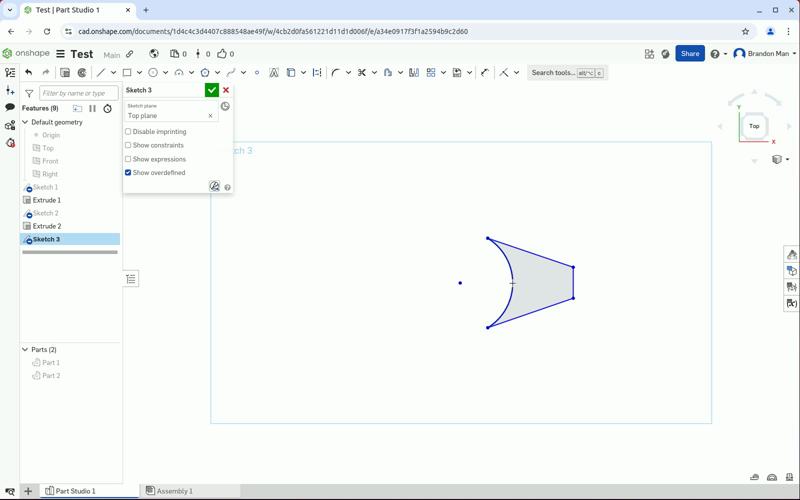
key_down(shift)
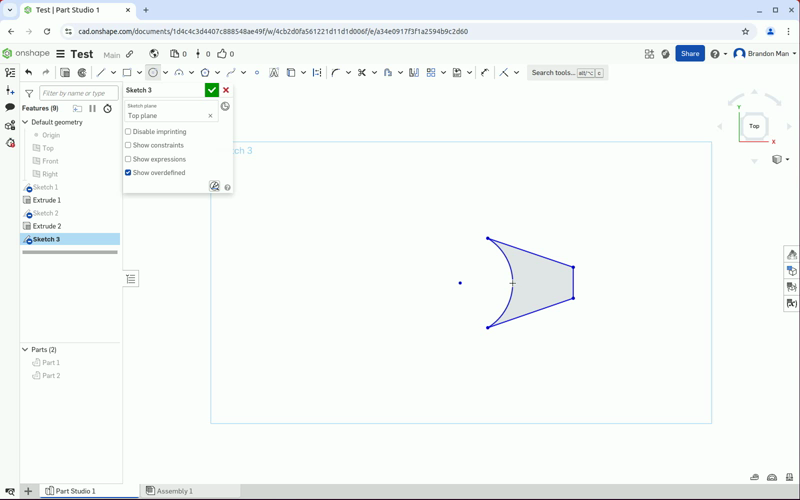
mouse_move(544, 282)
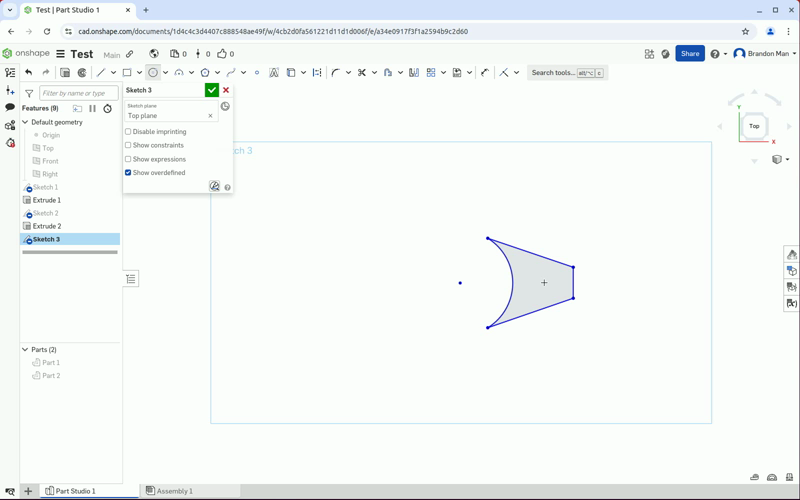
click(544, 282)
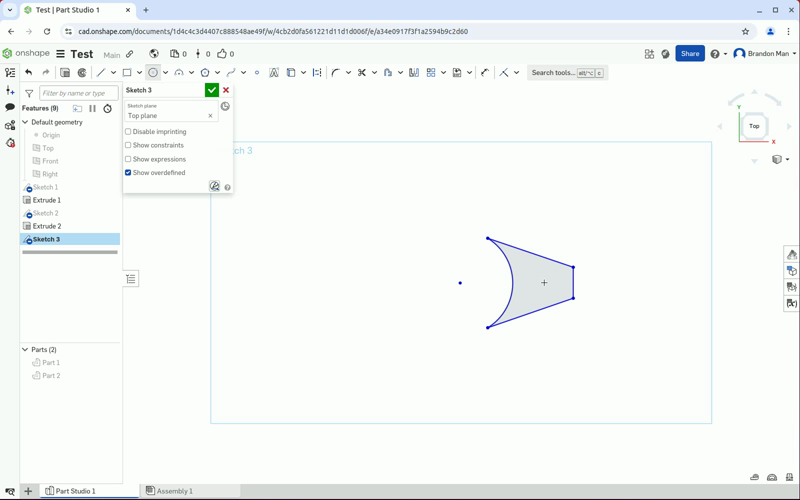
key_up(shift)
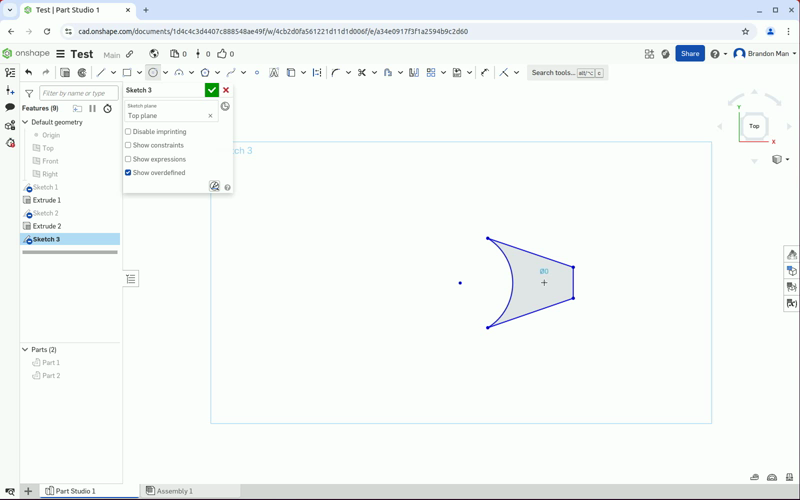
mouse_move(558, 282)
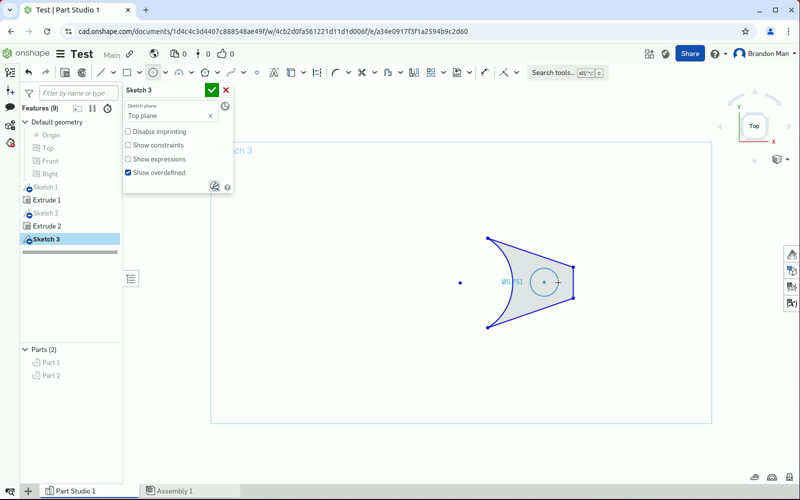
click(558, 282)
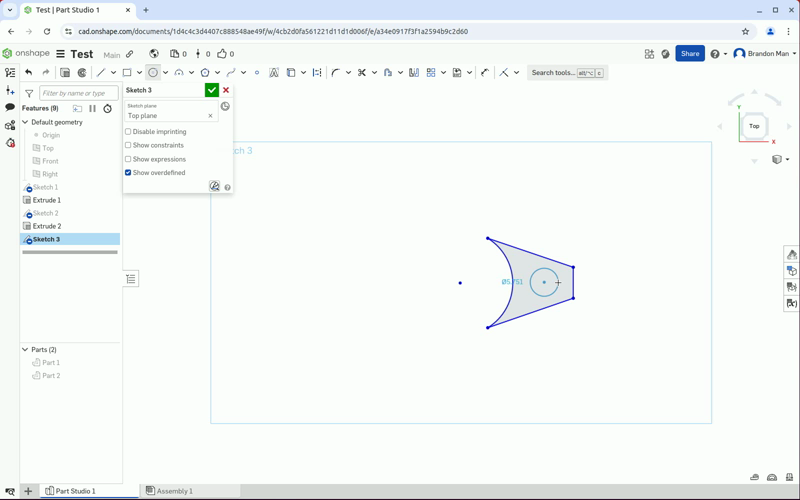
key(esc)
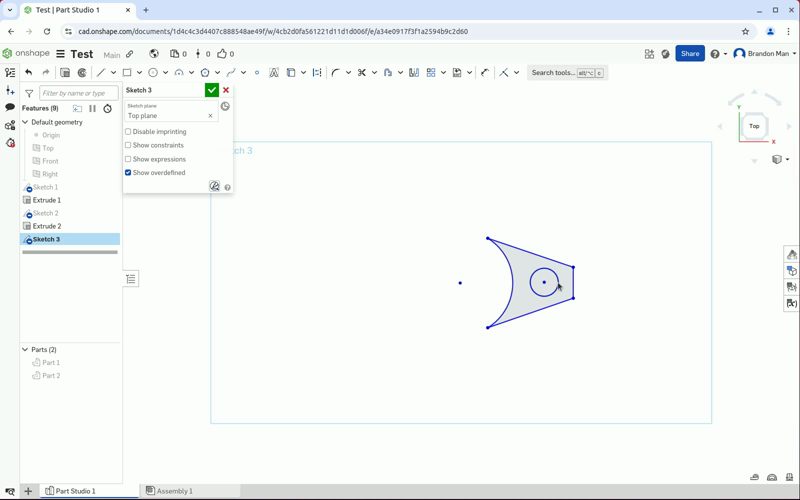
mouse_move(558, 298)
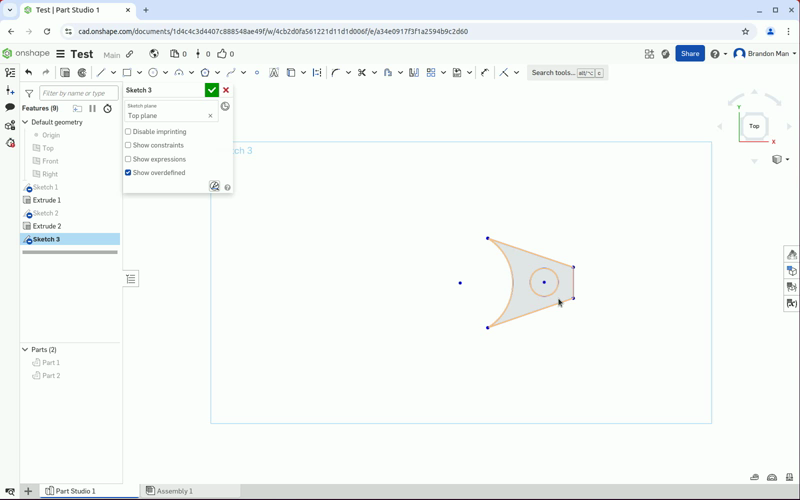
click(558, 298)
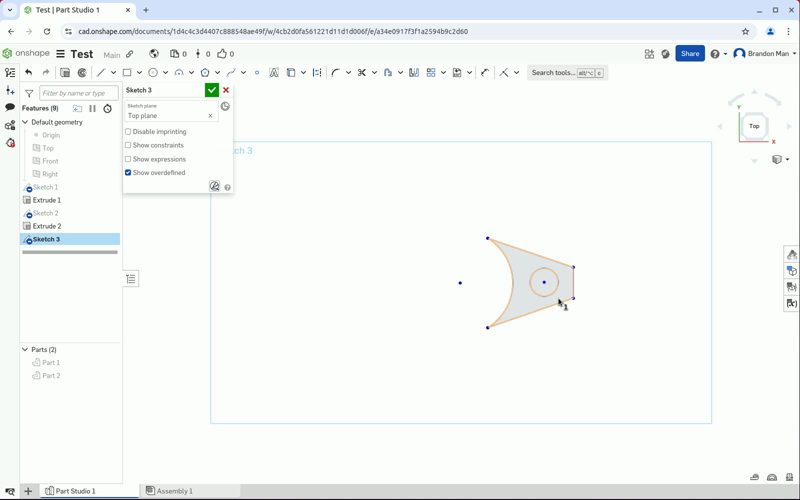
mouse_move(73, 352)
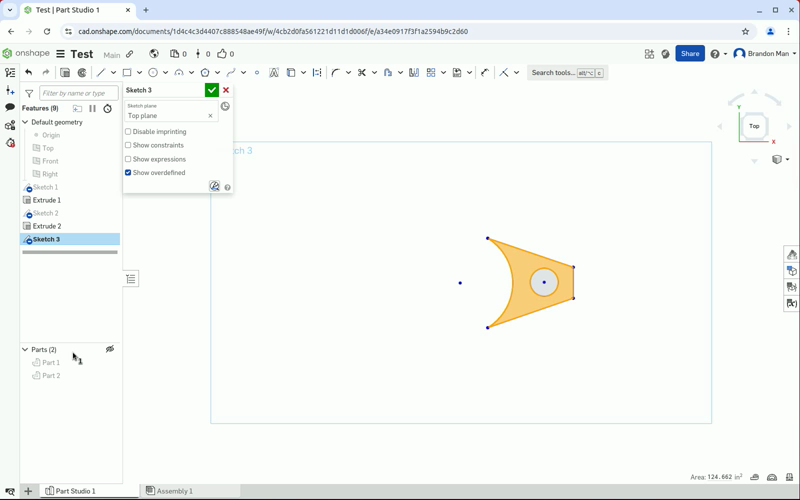
key(shift+y)
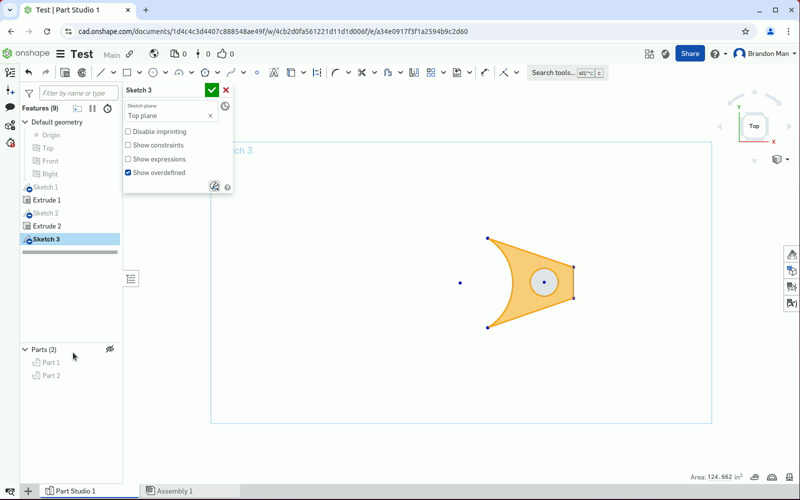
key(shift+e)
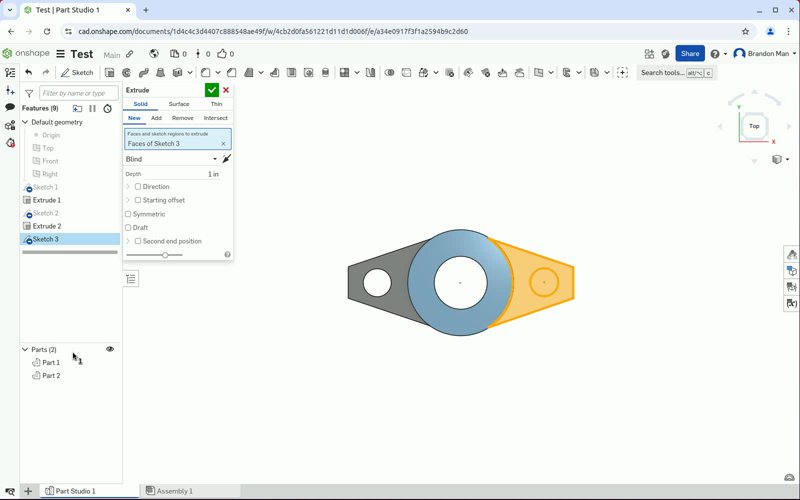
mouse_move(143, 106)
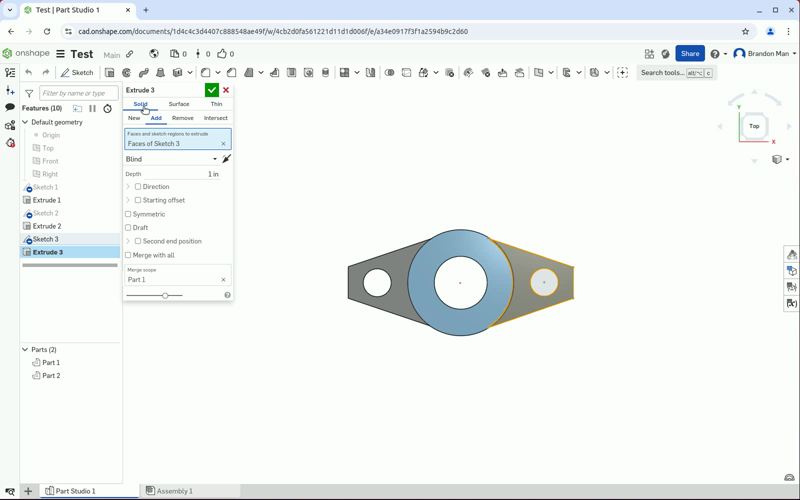
click(143, 106)
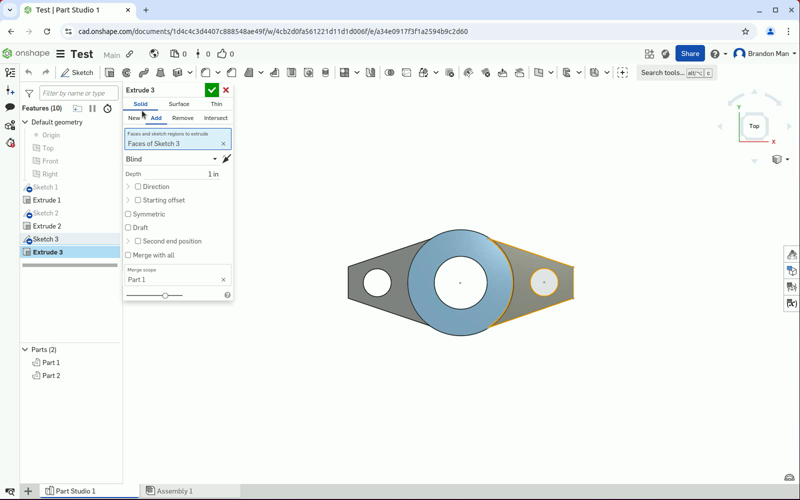
mouse_move(137, 120)
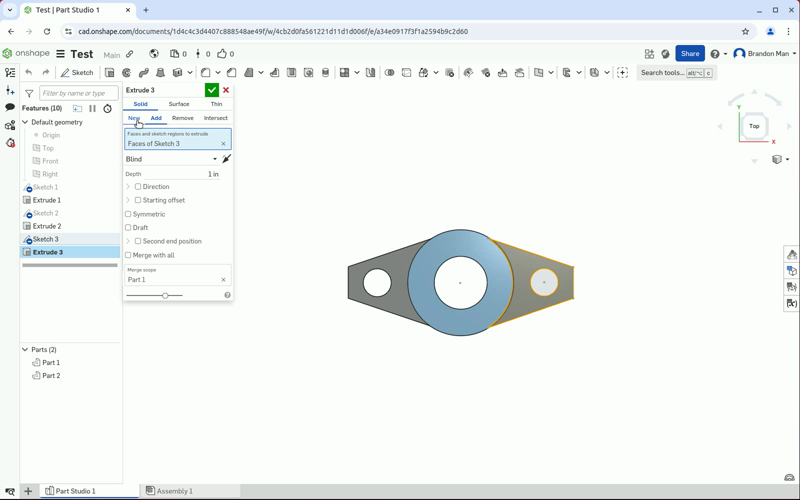
click(137, 120)
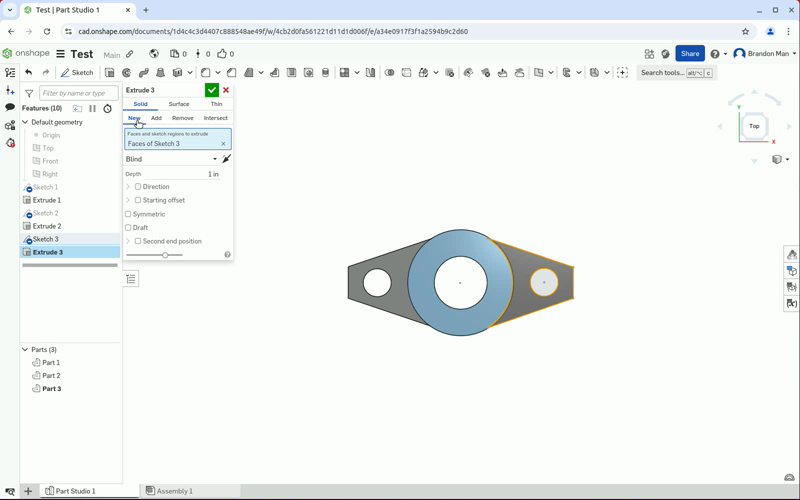
key(tab, 4)
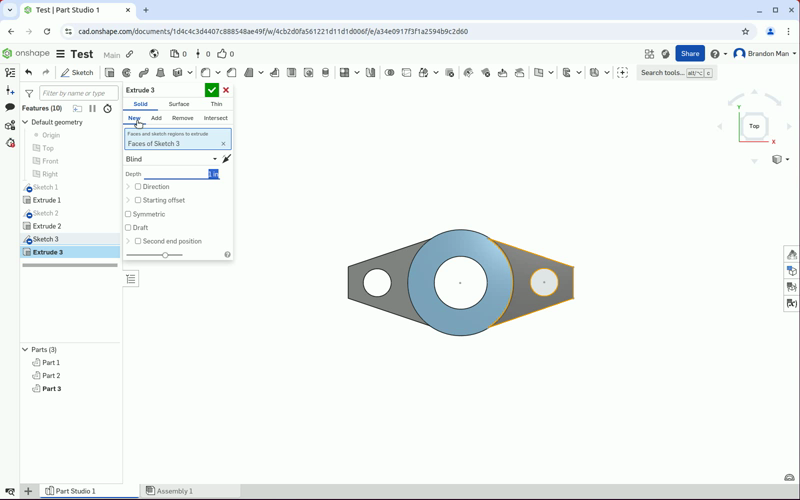
text(5.296)
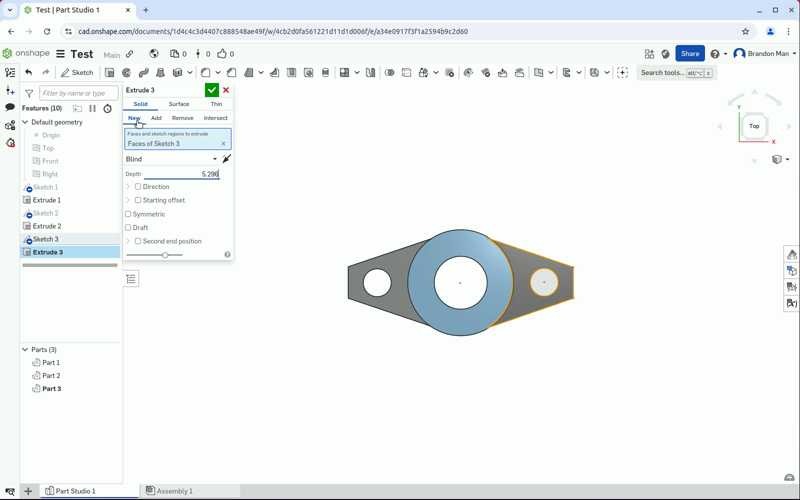
key(enter)
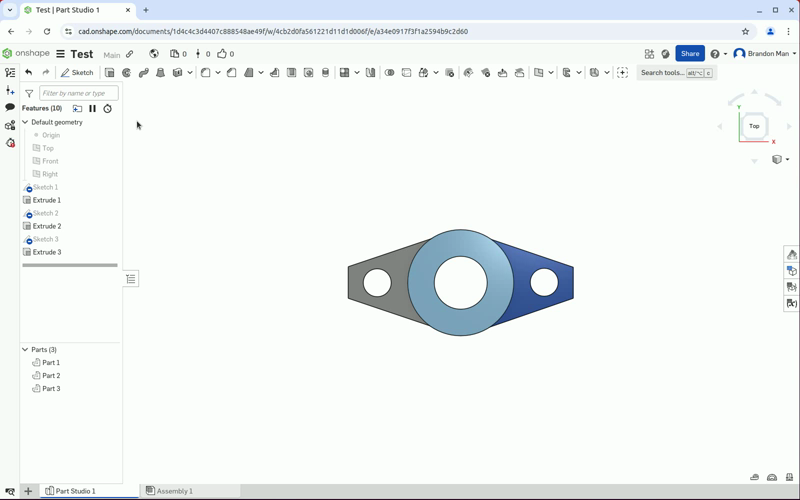
key(shift+h)
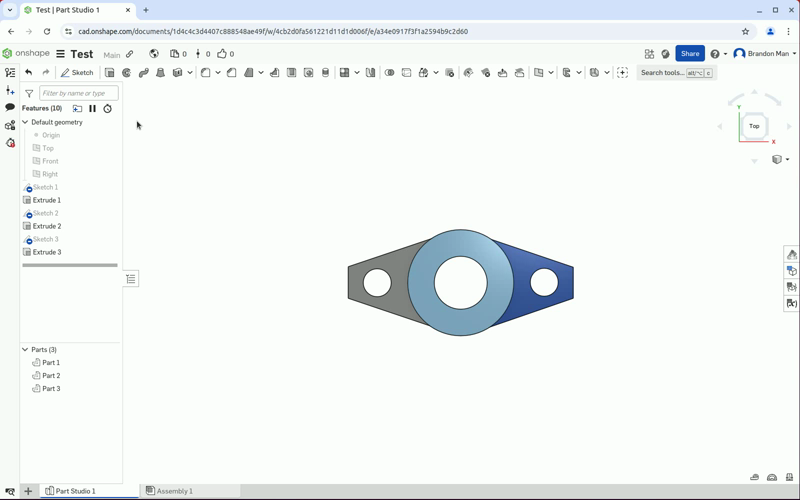
key(shift+h)
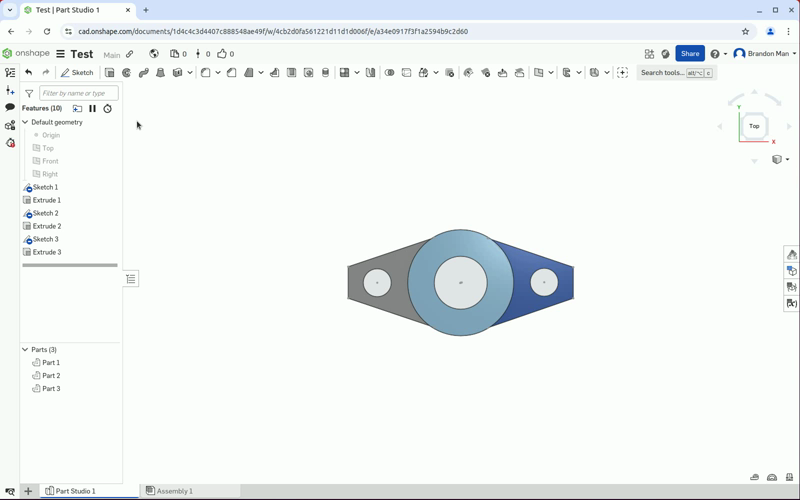
key(shift+7)
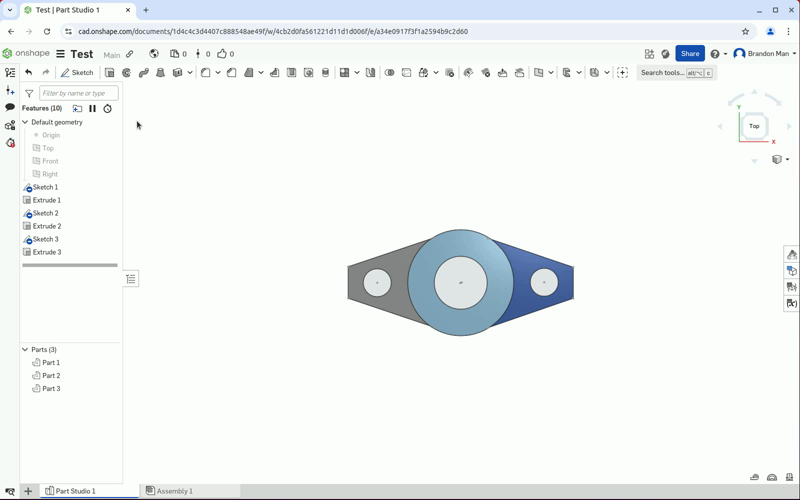
key(up, 3)
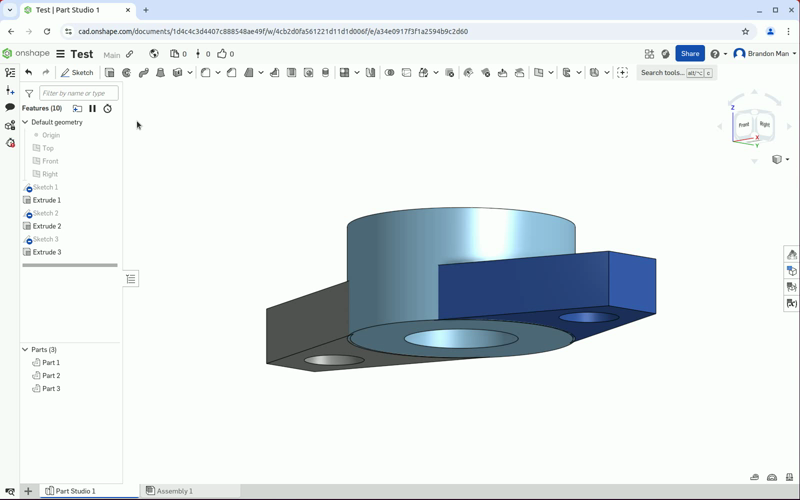
key(left, 3)
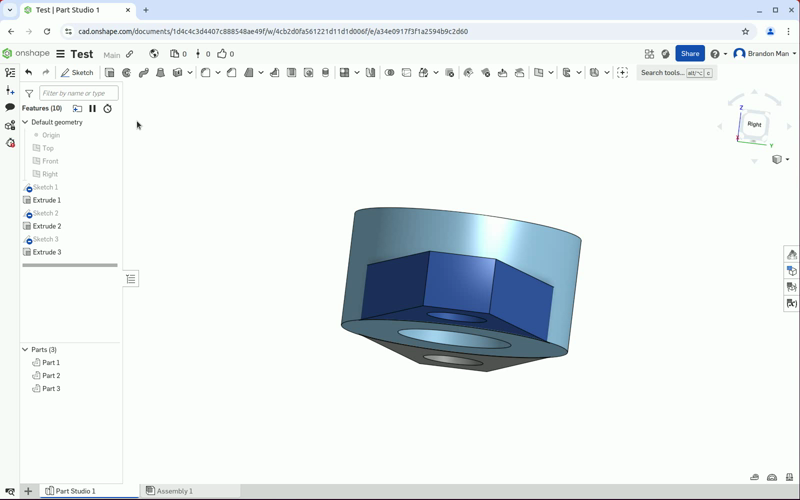
key(right, 3)
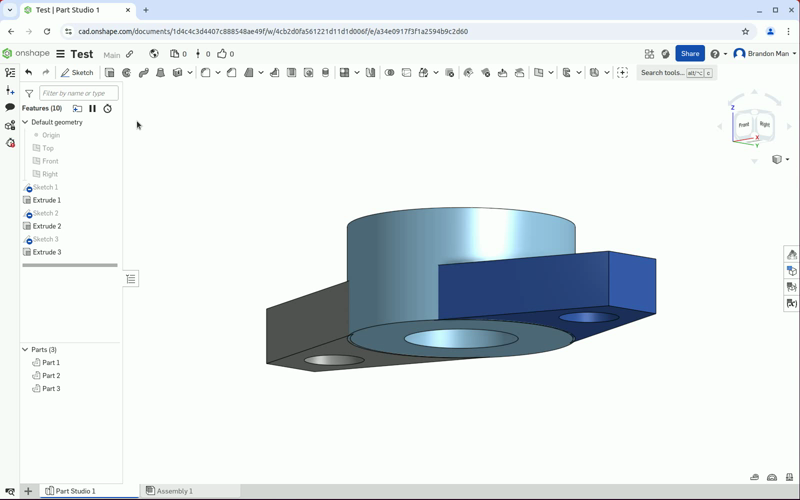
key(down, 3)
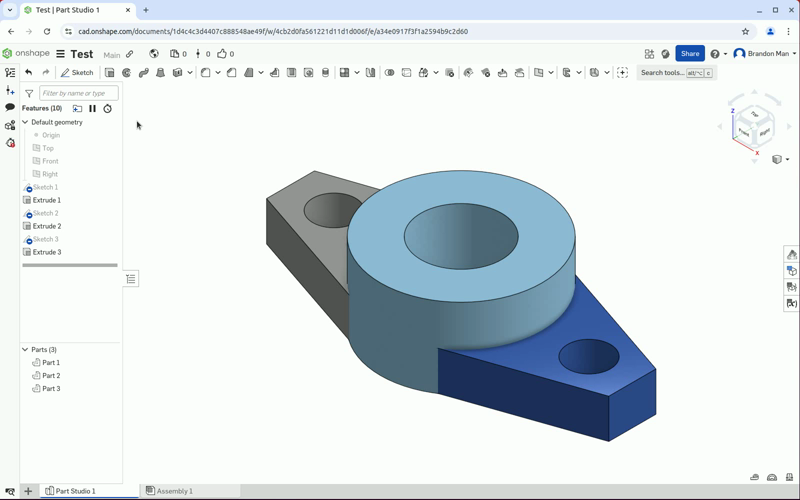
mouse_move(73, 189)
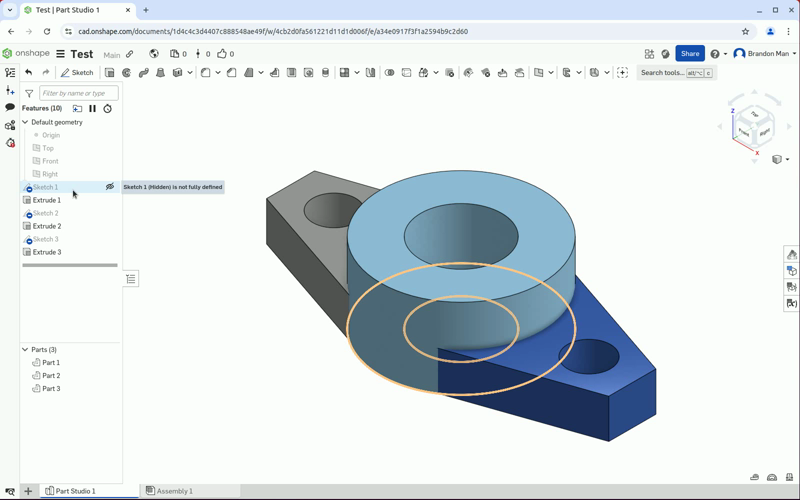
click(73, 189)